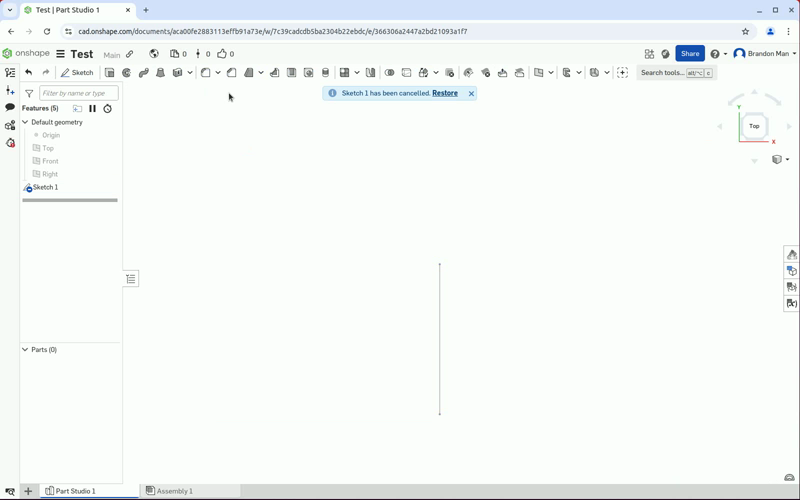
key(shift+h)
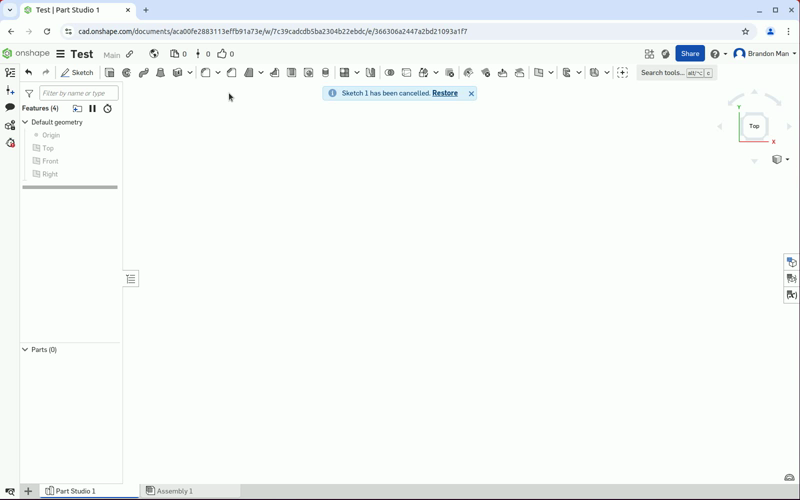
mouse_move(73, 352)
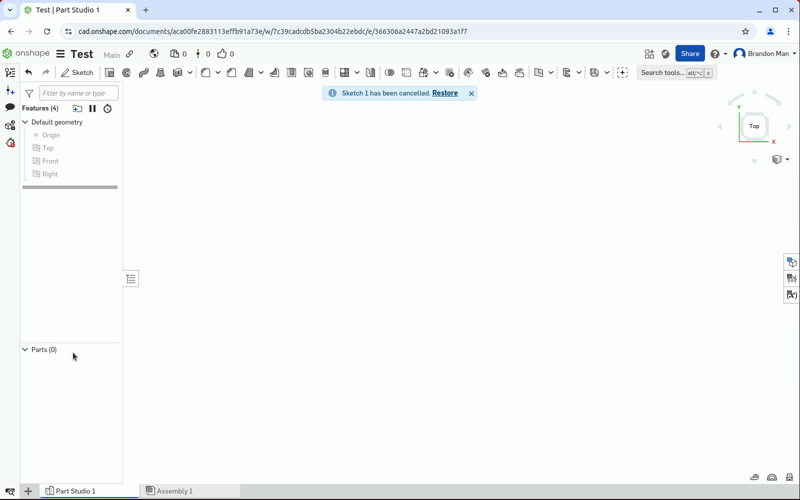
key(y)
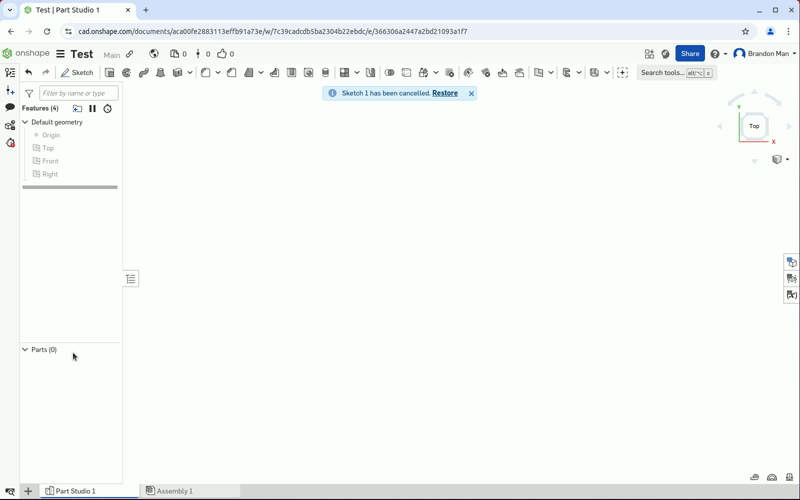
key(shift+p)
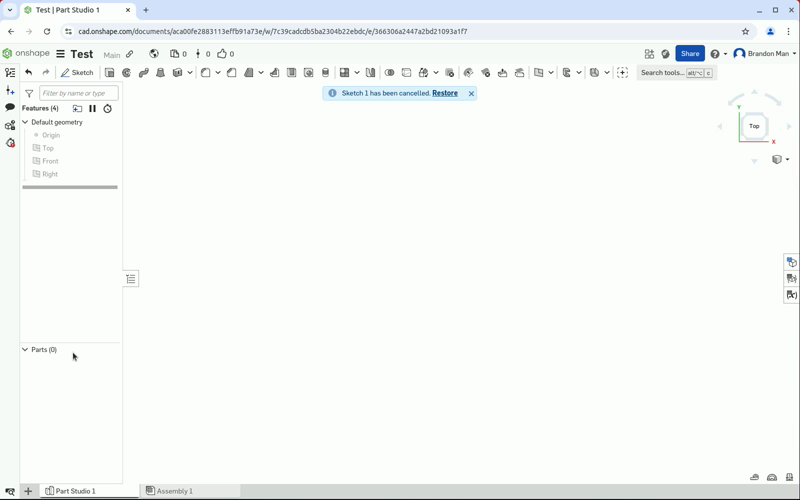
key(space)
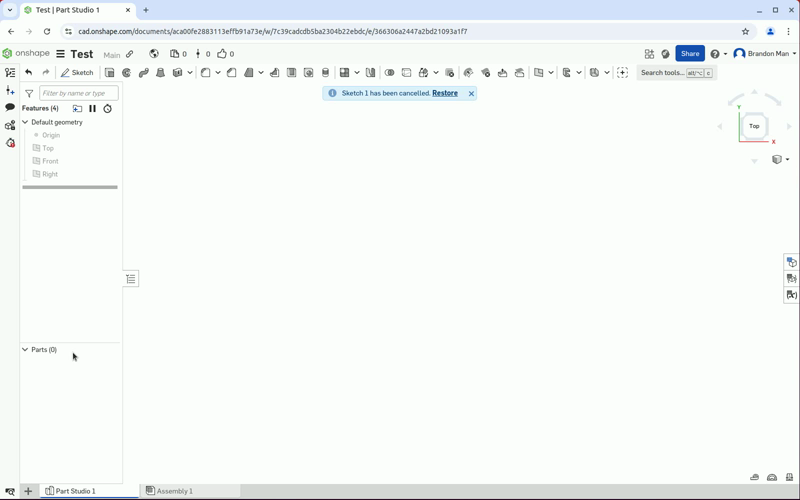
key_down(shift)
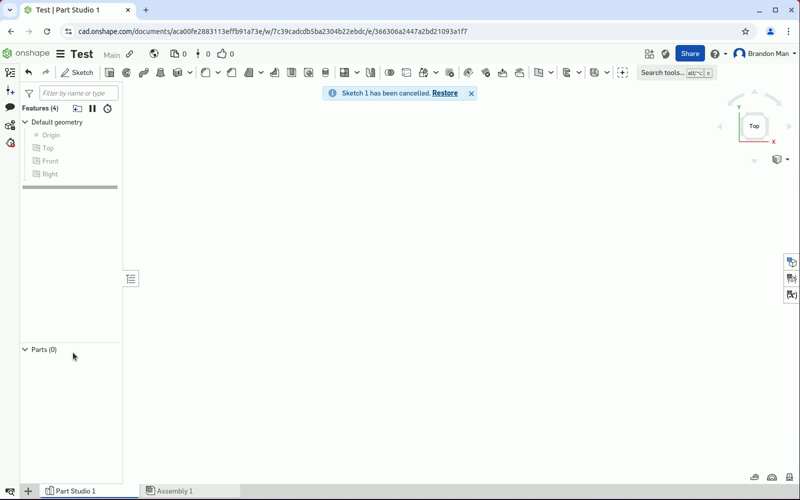
key(up)
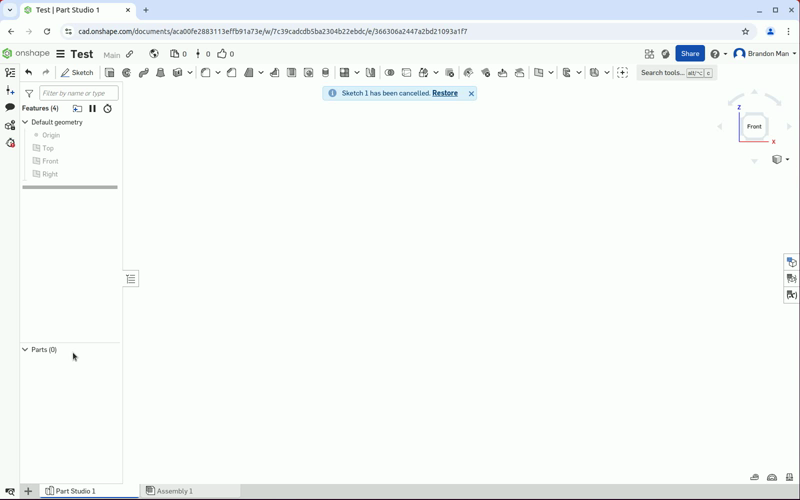
key_up(shift)
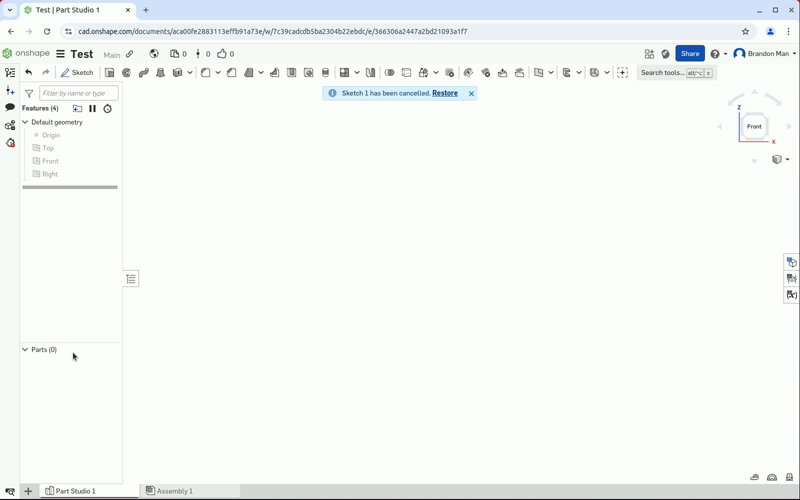
key(space)
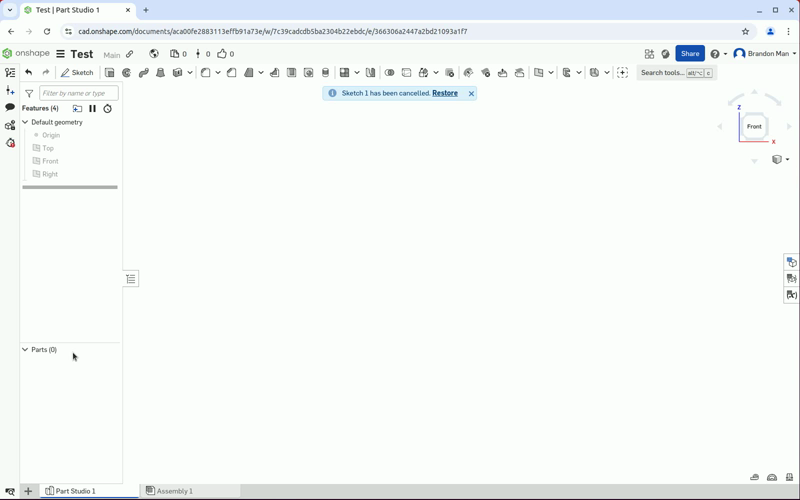
key_down(shift)
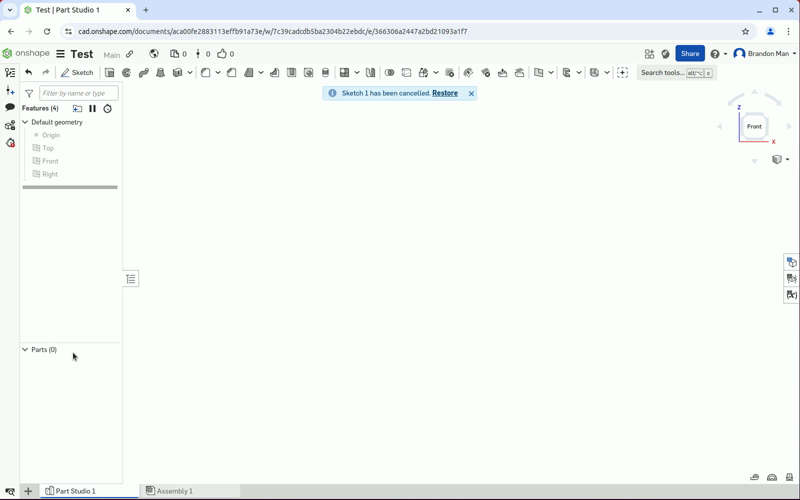
key(left)
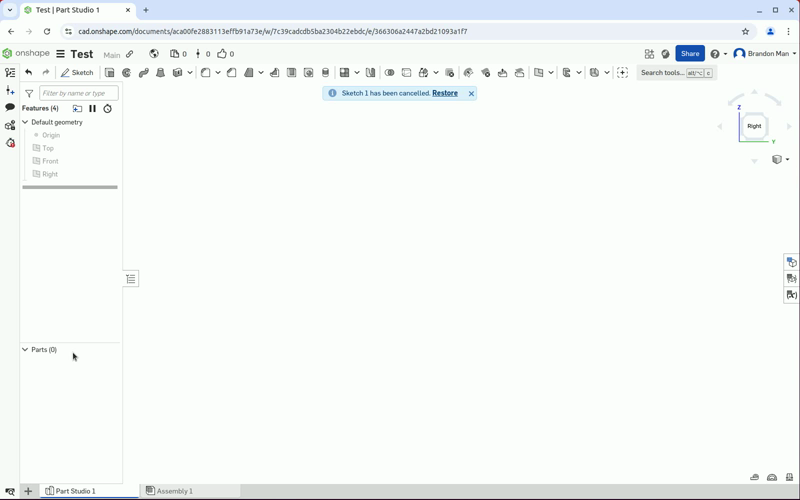
key_up(shift)
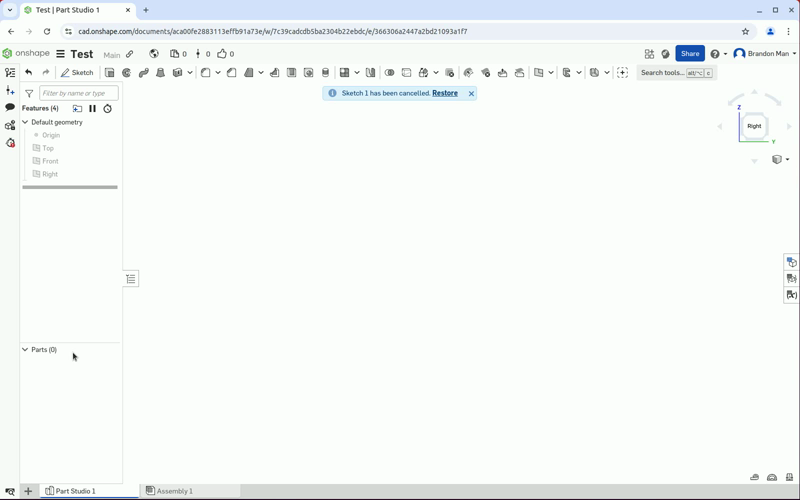
mouse_move(73, 352)
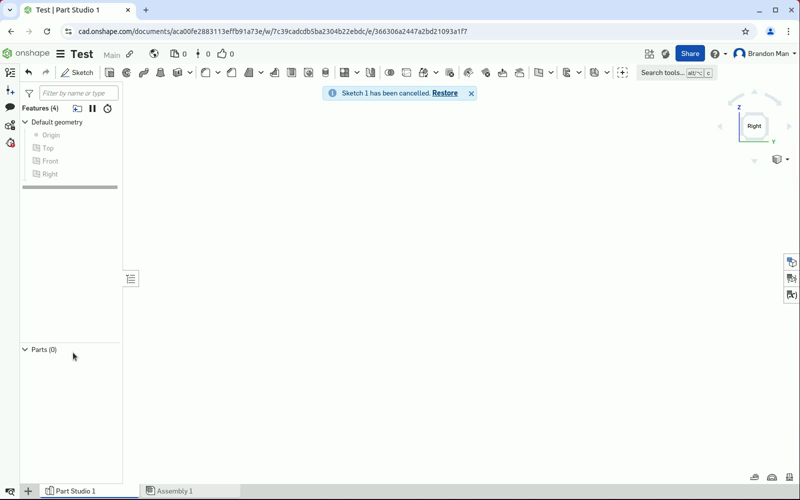
key(shift+y)
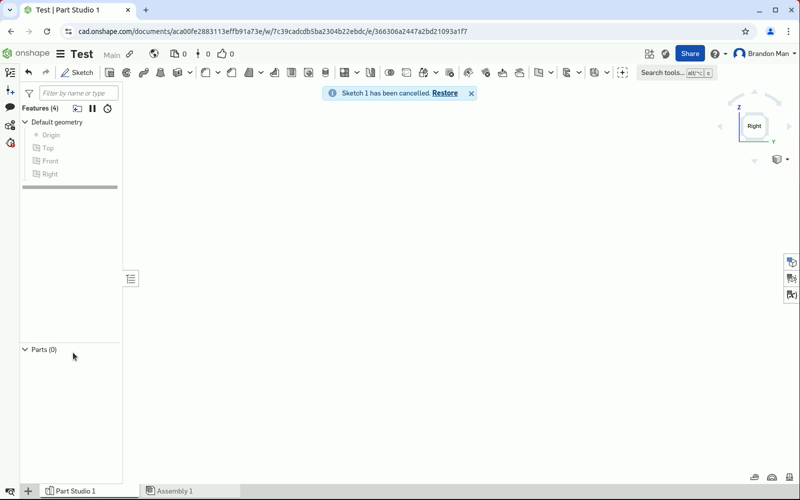
key(shift+s)
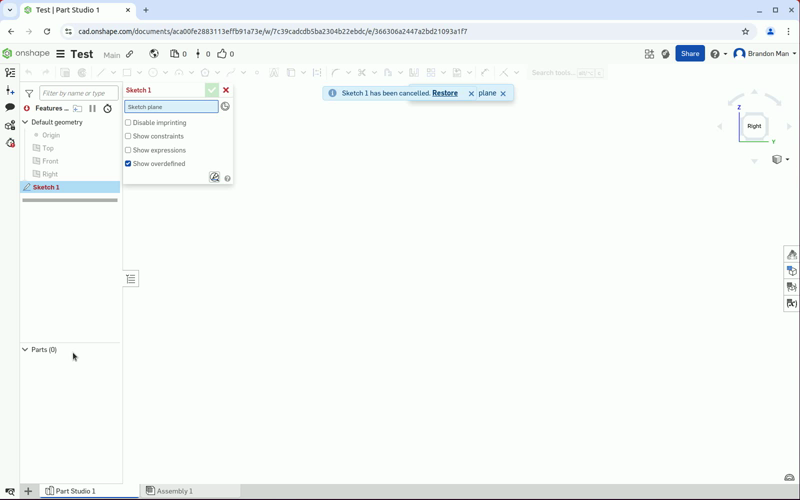
mouse_move(73, 176)
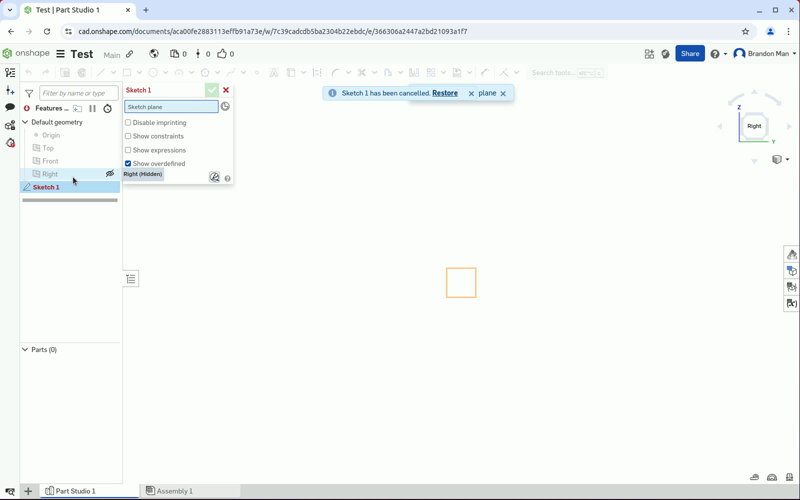
click(73, 176)
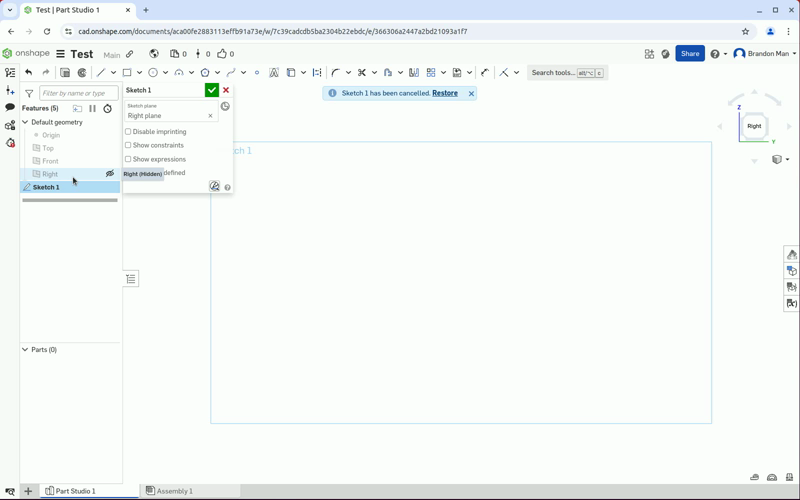
mouse_move(73, 352)
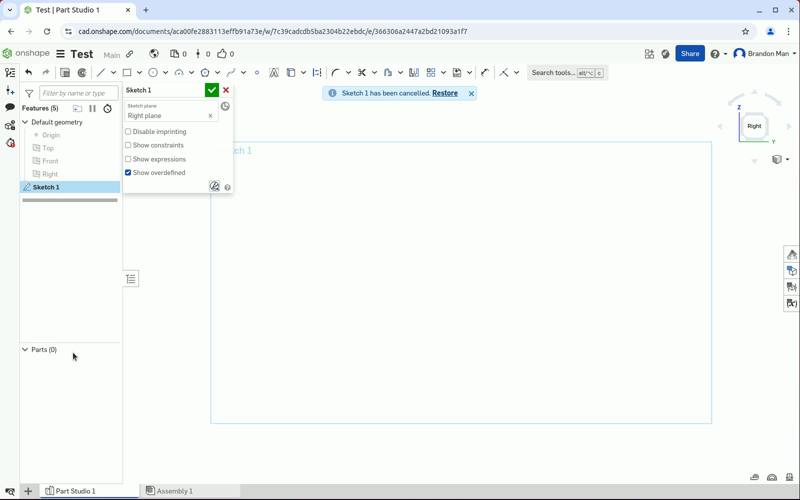
key(y)
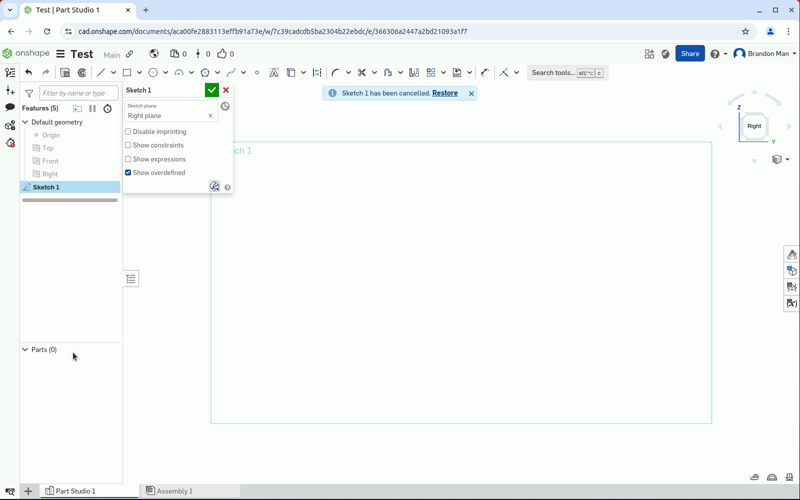
key(l)
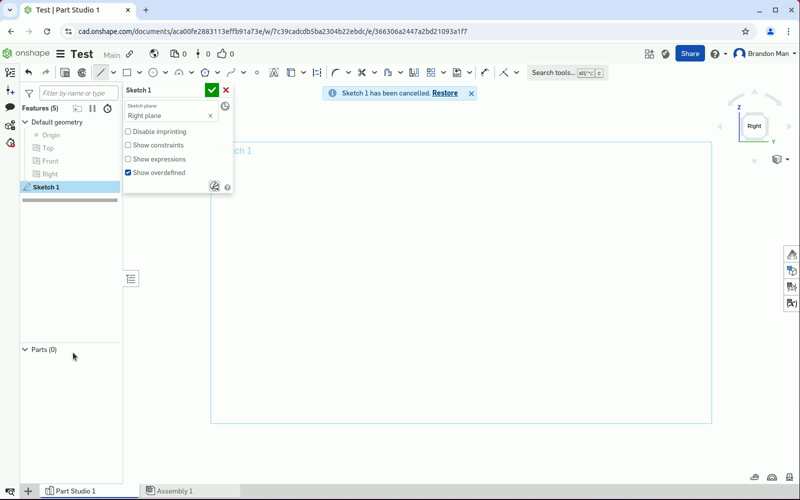
key_down(shift)
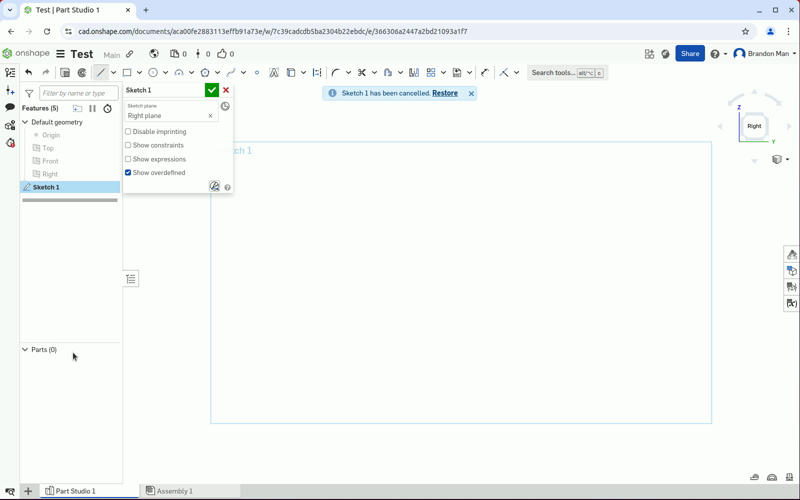
mouse_move(406, 395)
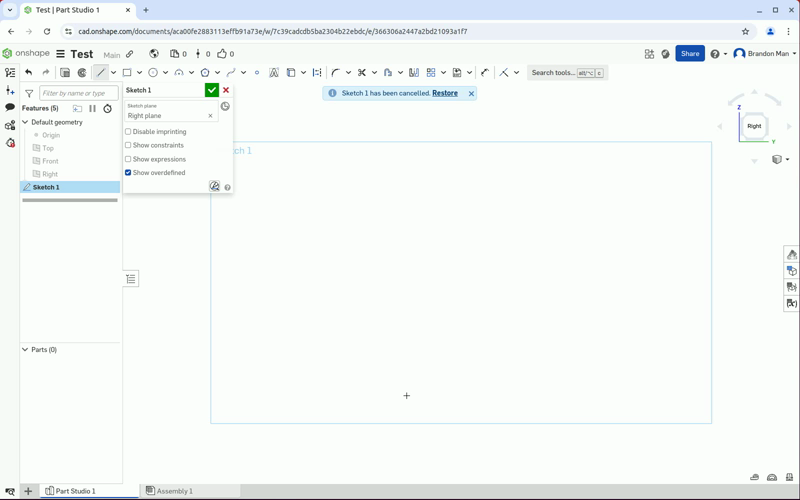
click(406, 395)
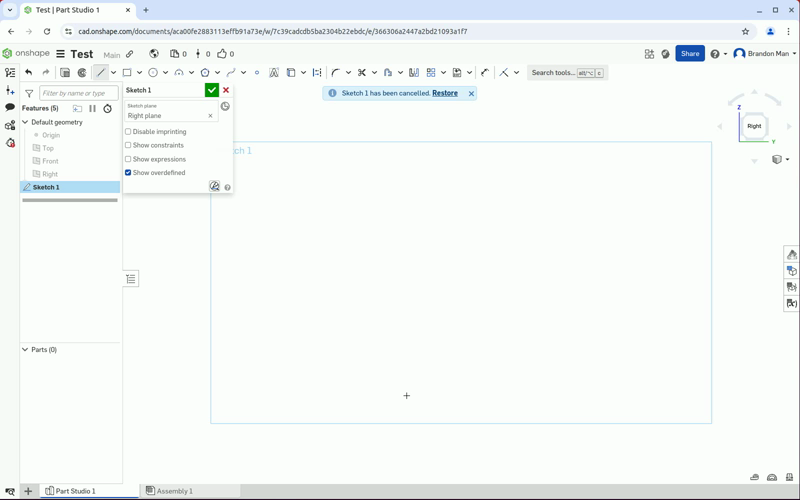
key_up(shift)
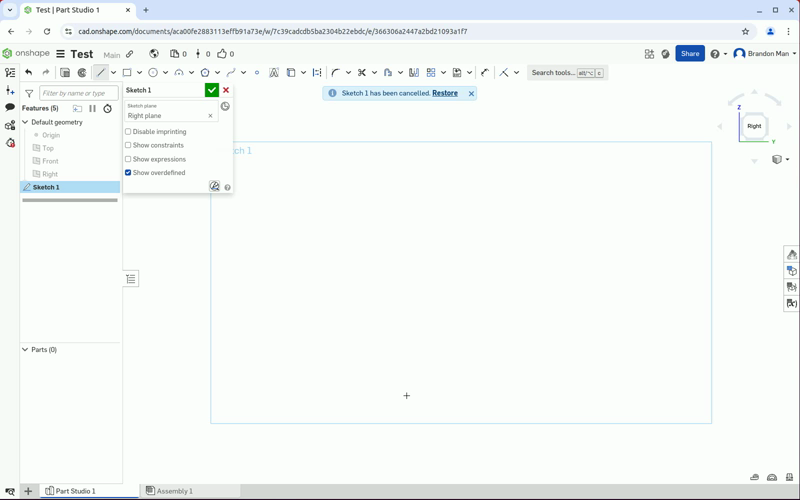
key_down(shift)
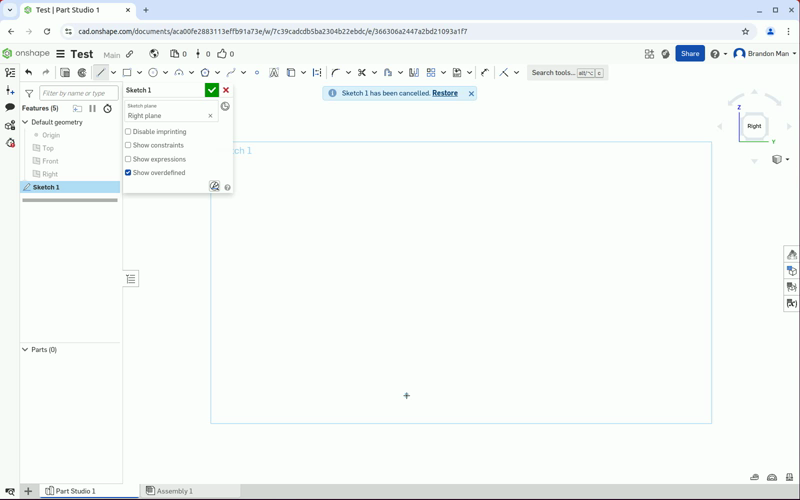
mouse_move(515, 395)
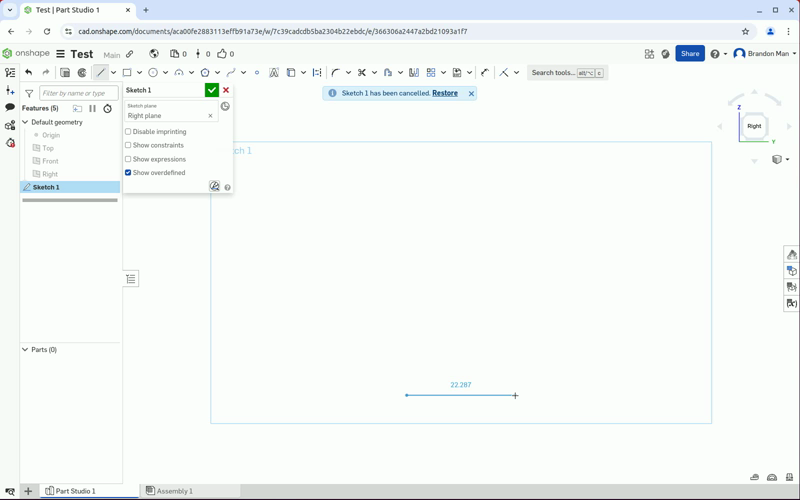
click(515, 395)
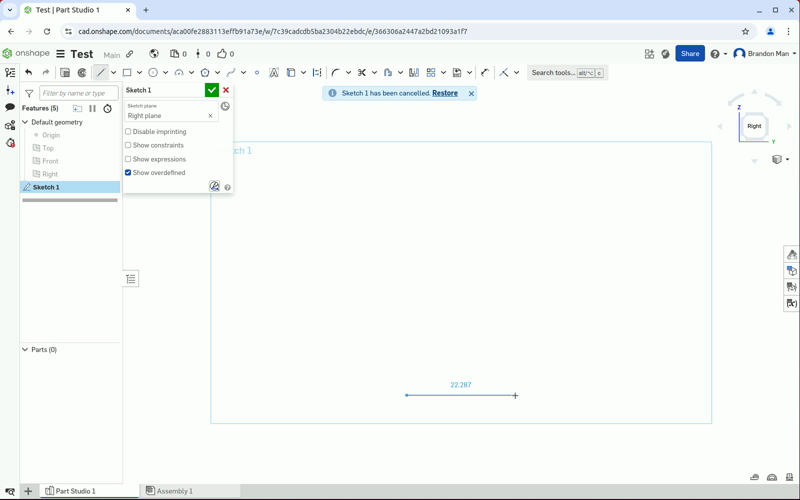
key_up(shift)
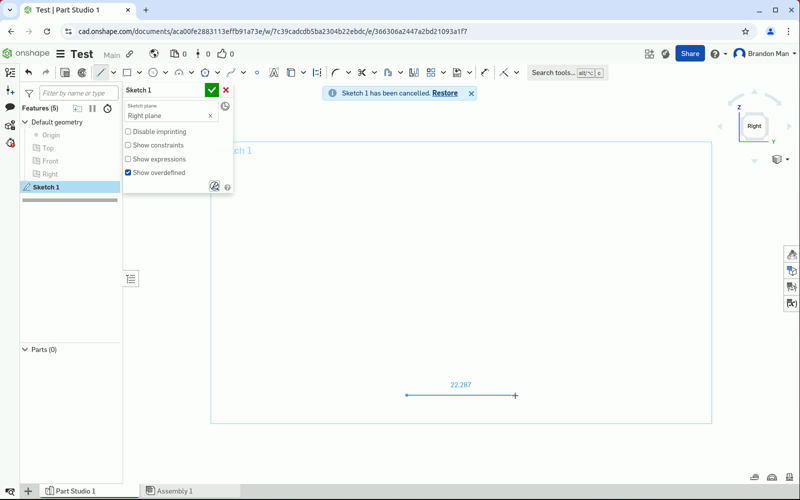
key_down(shift)
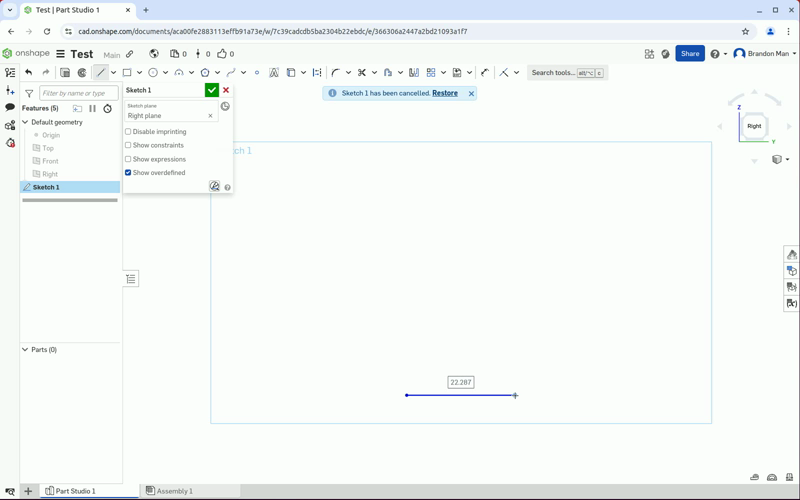
mouse_move(515, 171)
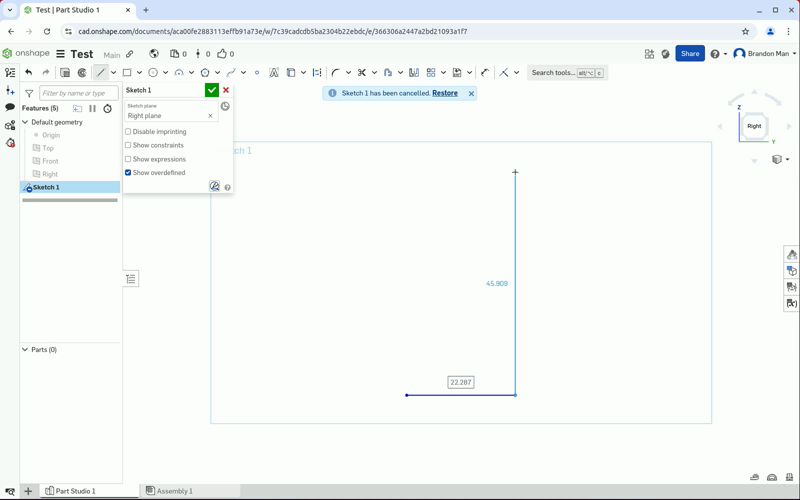
click(515, 171)
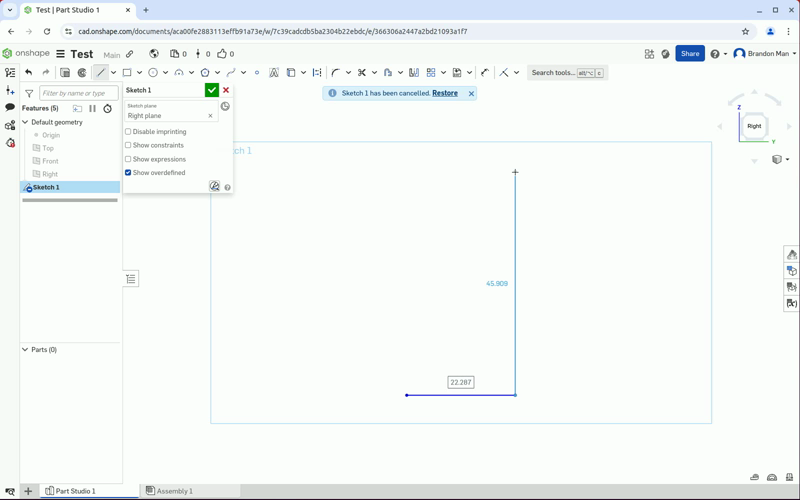
key_up(shift)
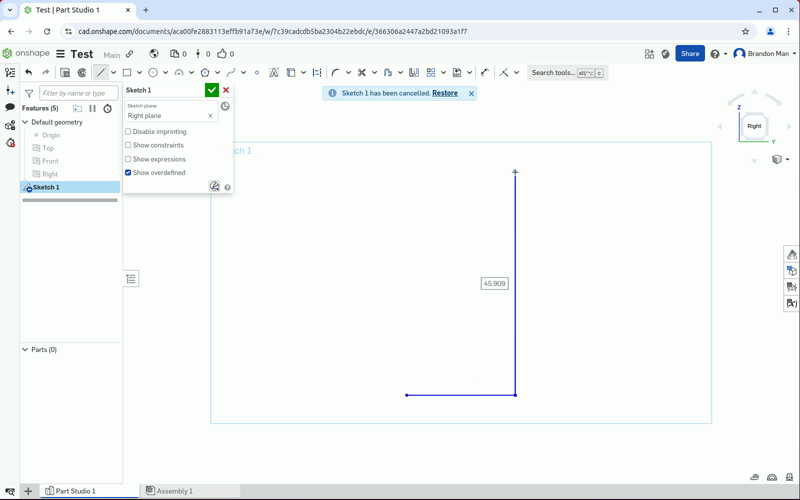
key_down(shift)
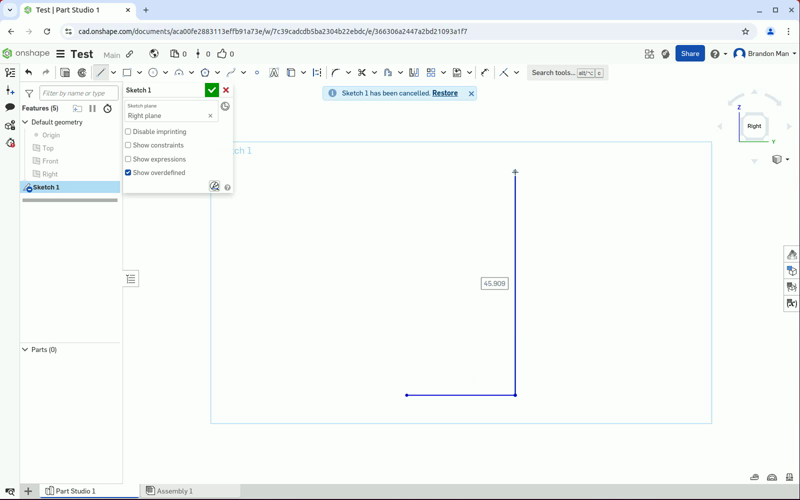
mouse_move(407, 171)
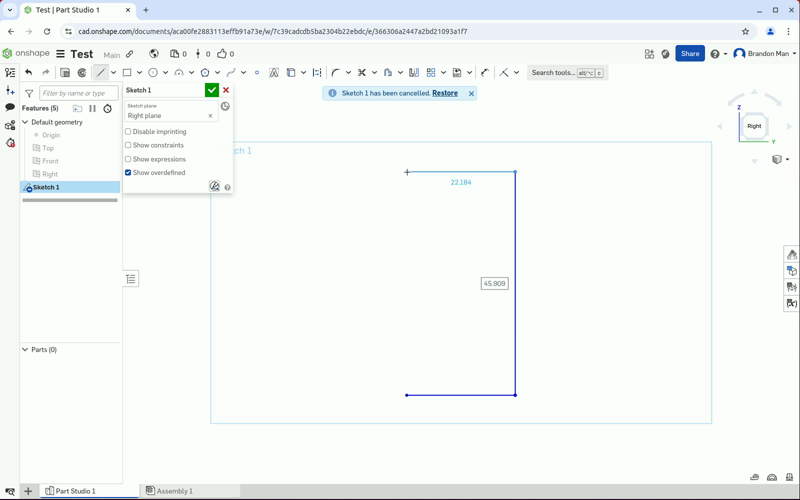
click(407, 171)
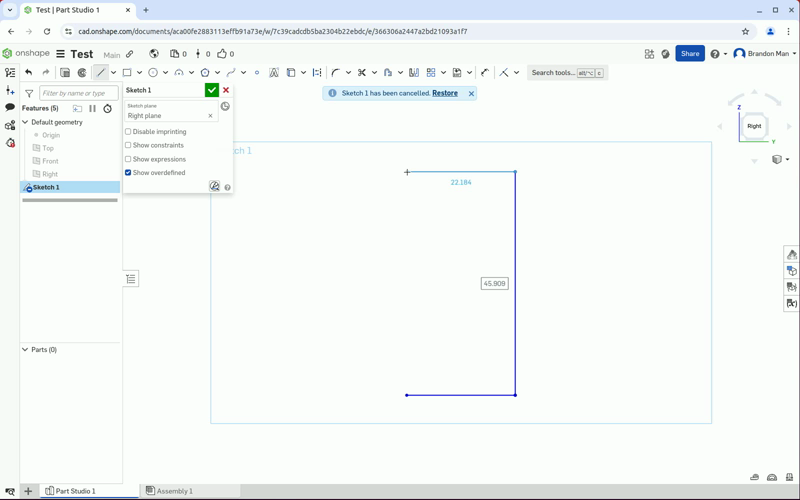
key_up(shift)
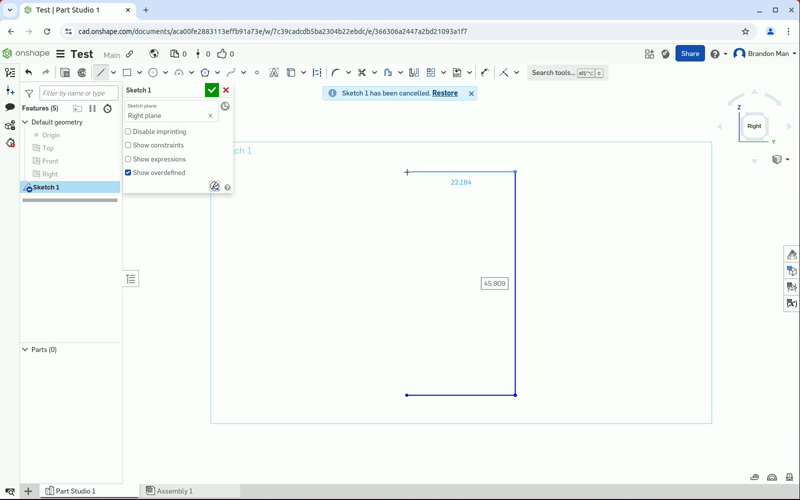
key_down(shift)
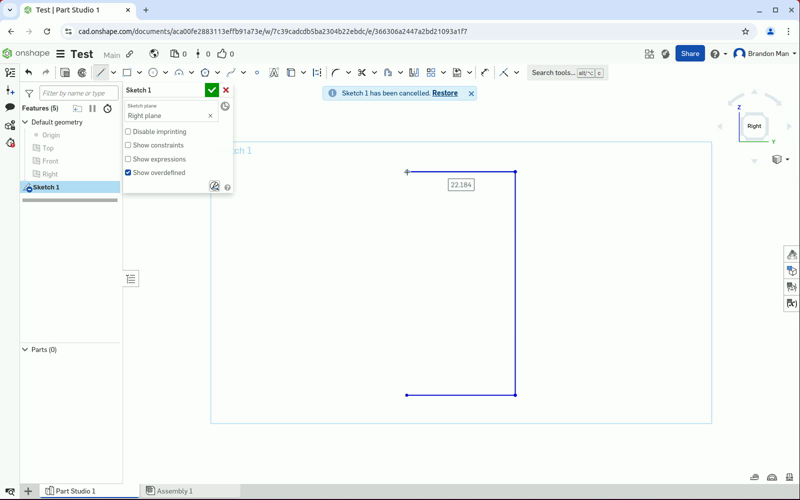
mouse_move(406, 395)
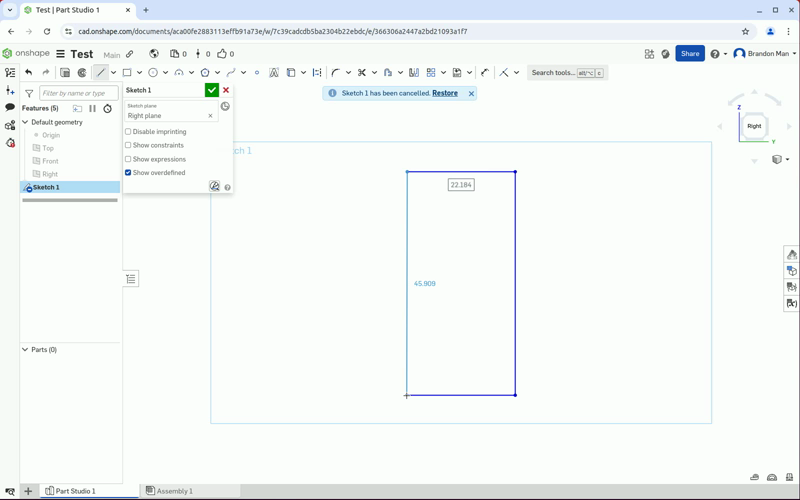
key_up(shift)
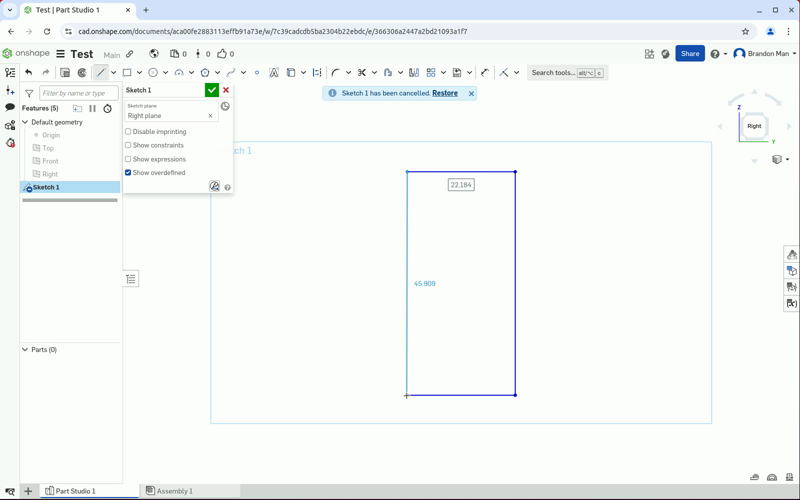
click(406, 395)
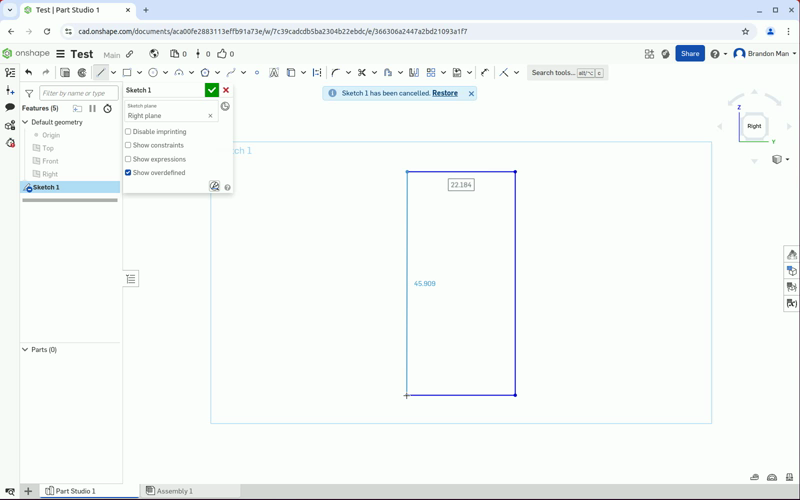
key(esc)
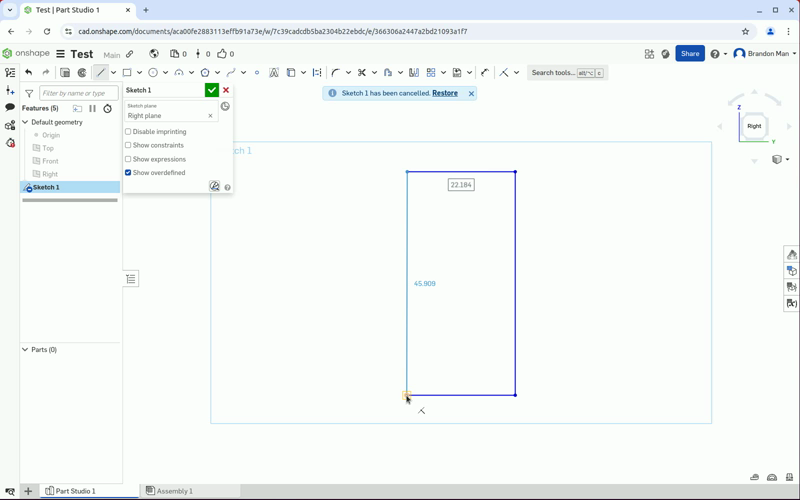
mouse_move(449, 352)
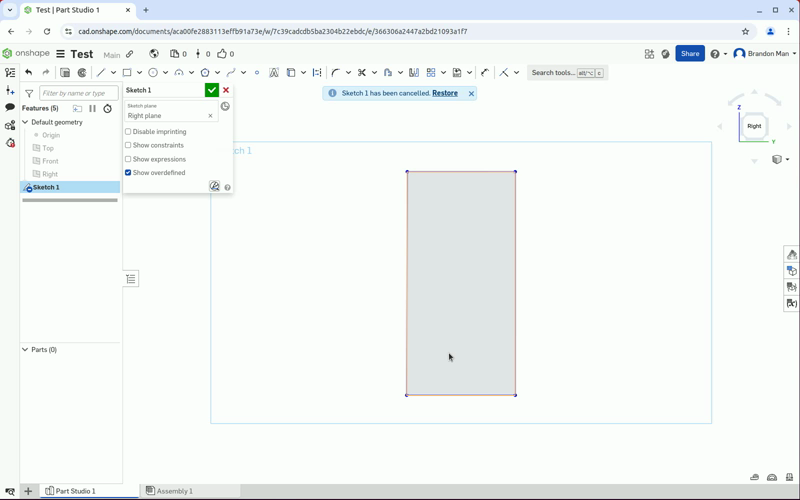
click(449, 352)
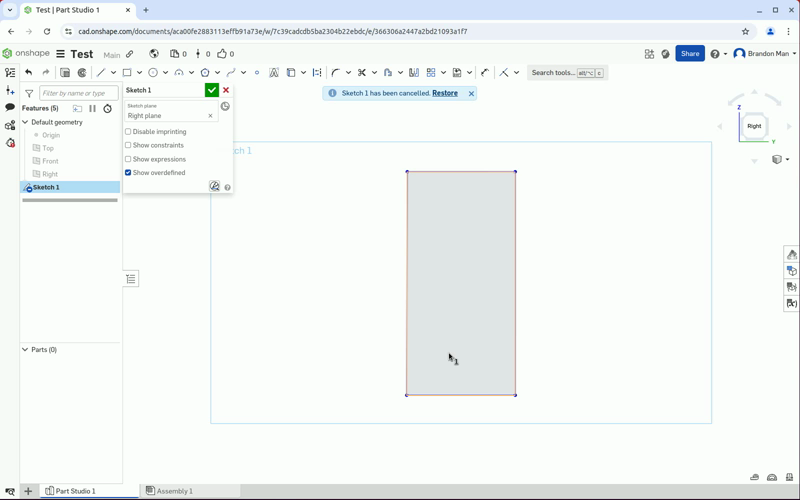
mouse_move(73, 352)
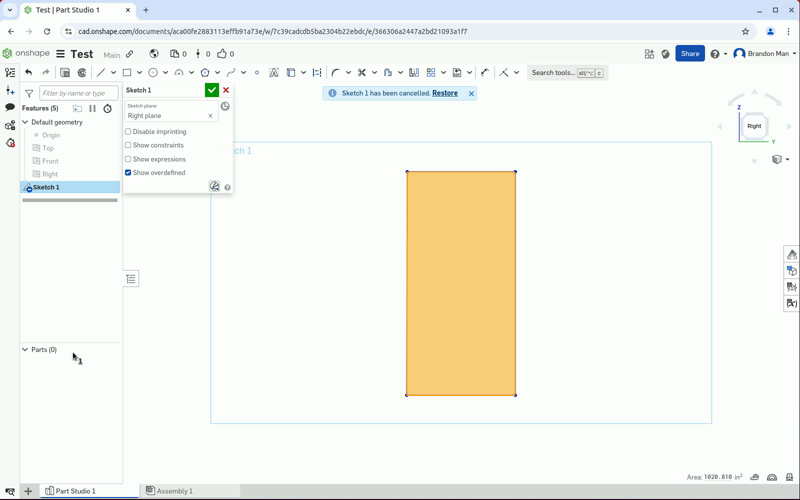
key(shift+y)
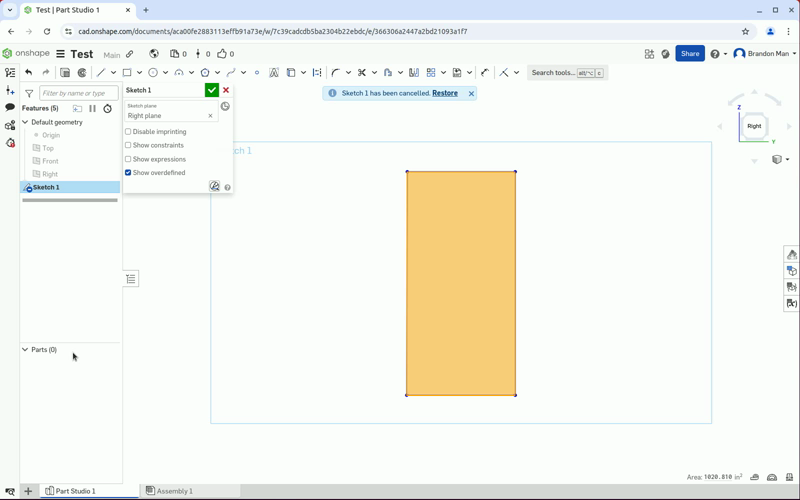
key(shift+e)
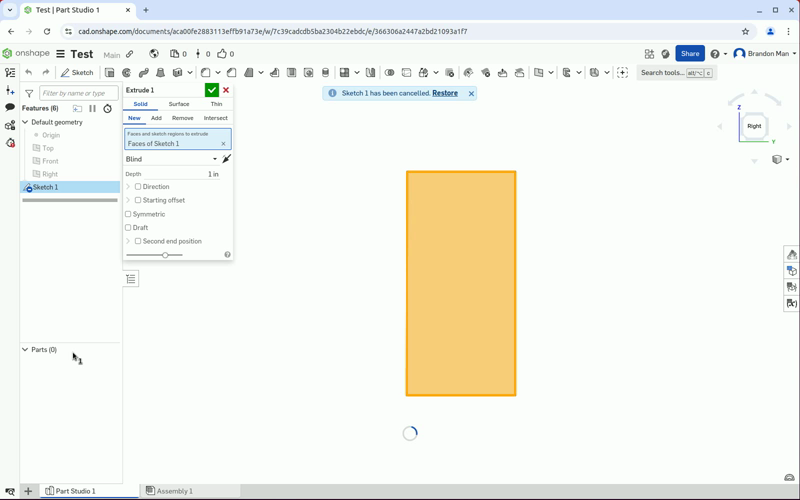
mouse_move(143, 106)
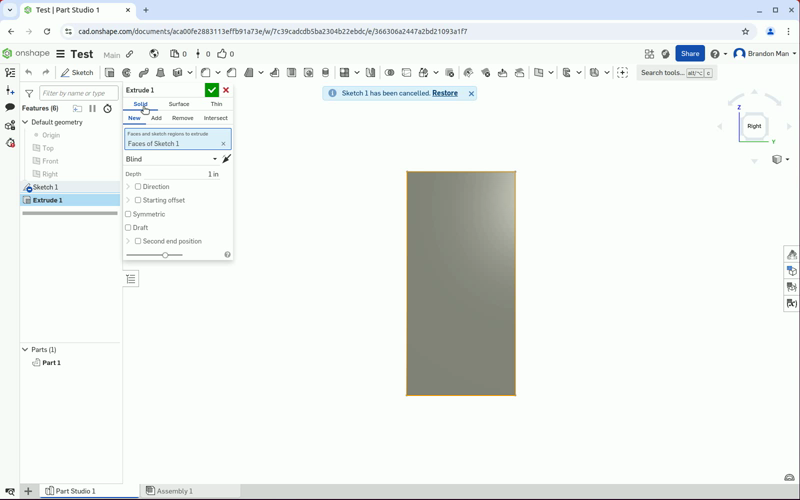
click(143, 106)
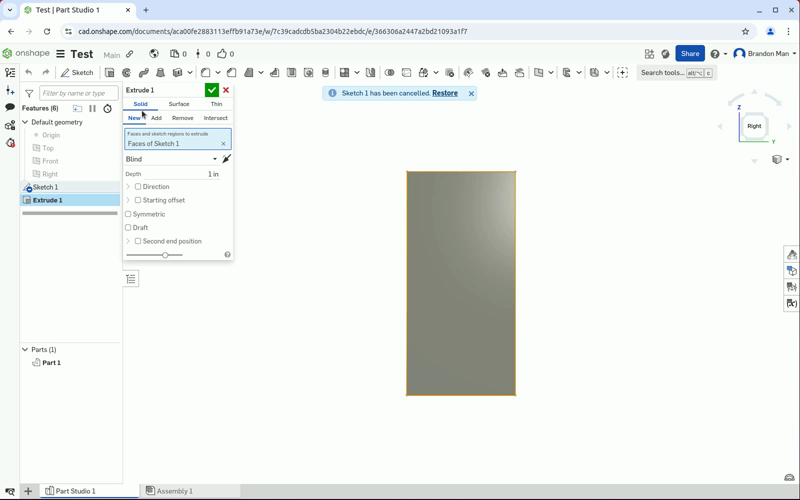
mouse_move(137, 120)
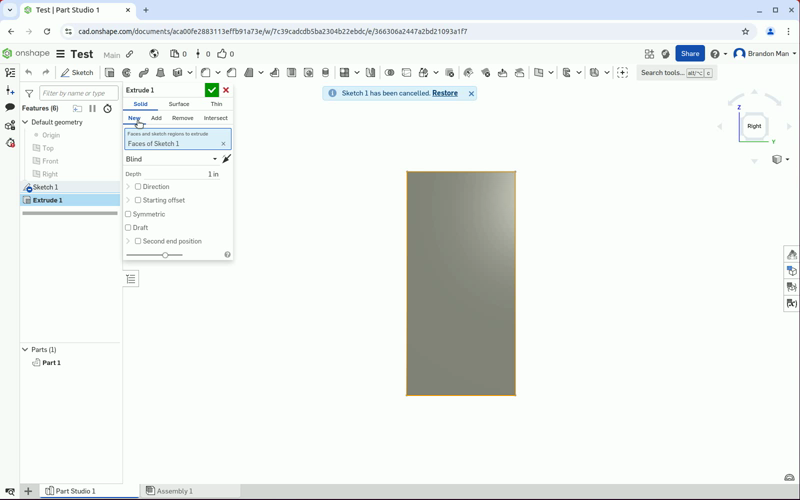
click(137, 120)
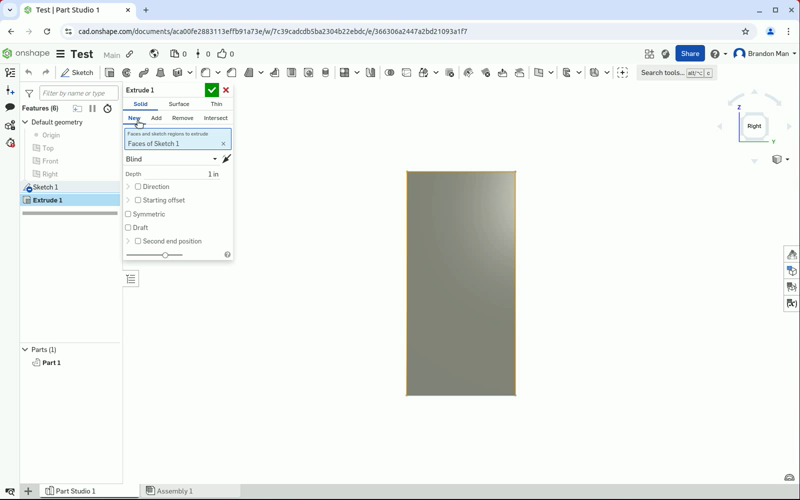
key(tab, 4)
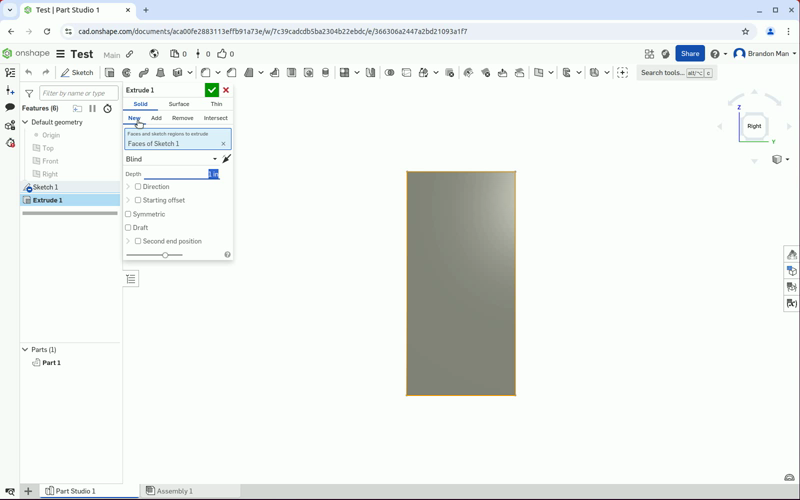
text(0.722)
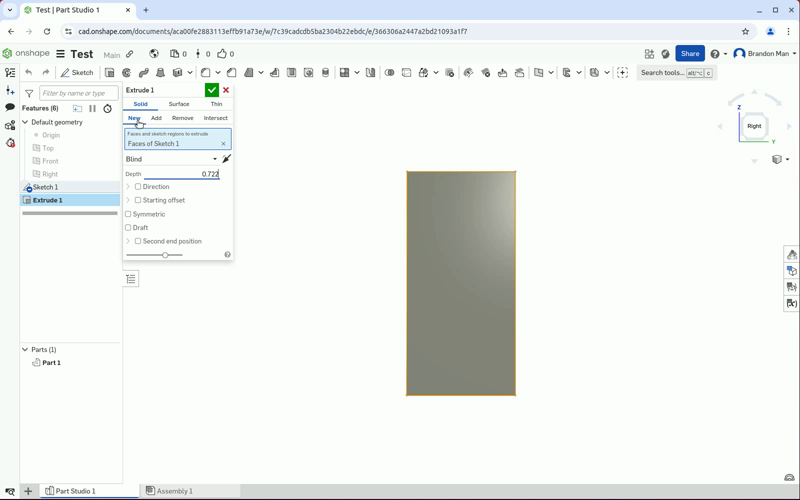
key(enter)
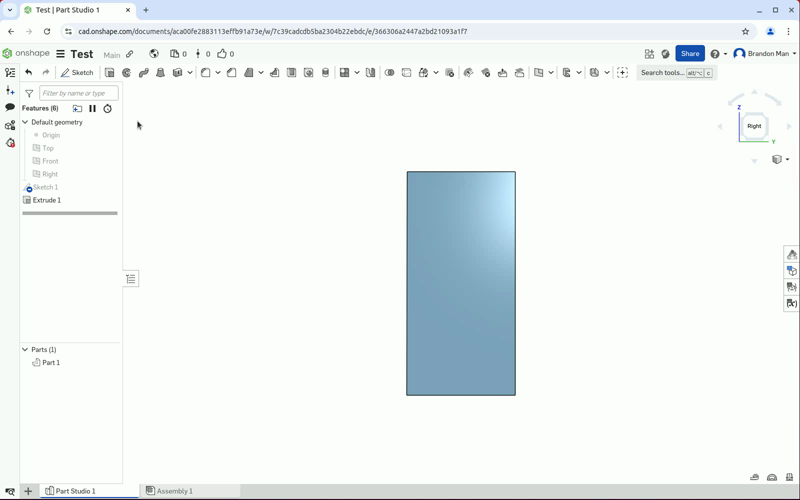
key(shift+h)
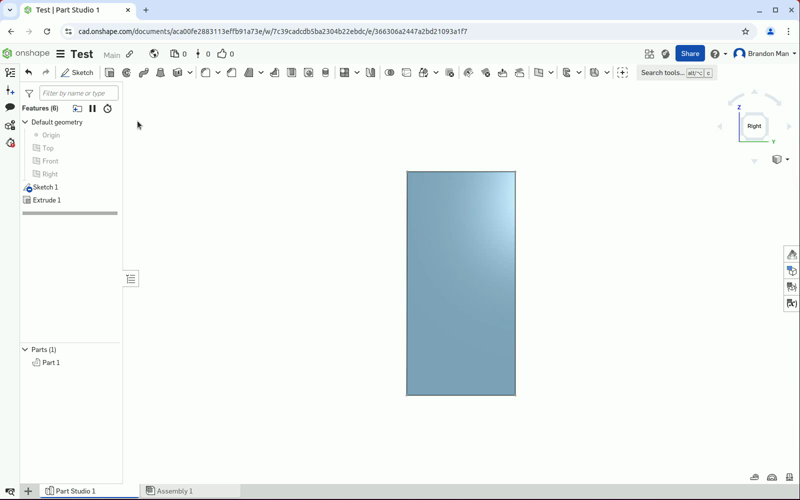
key(shift+h)
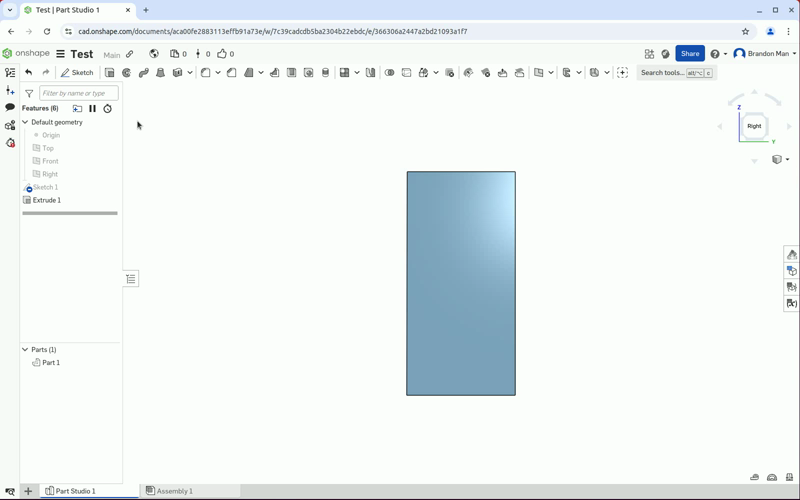
mouse_move(73, 189)
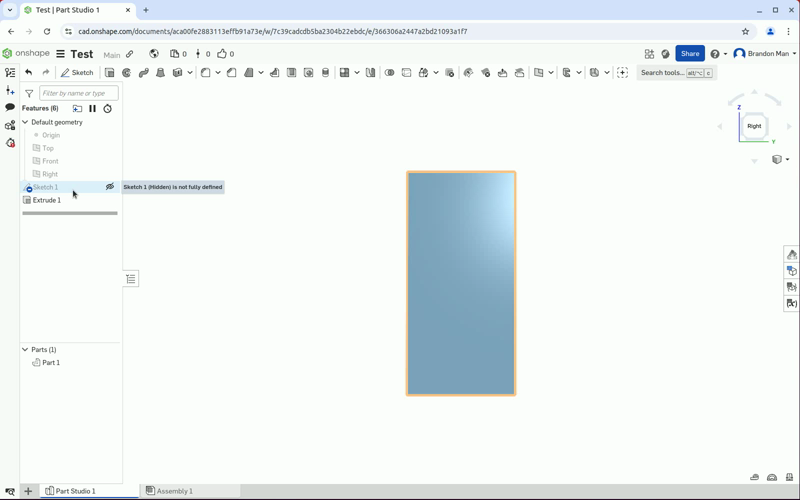
click(73, 189)
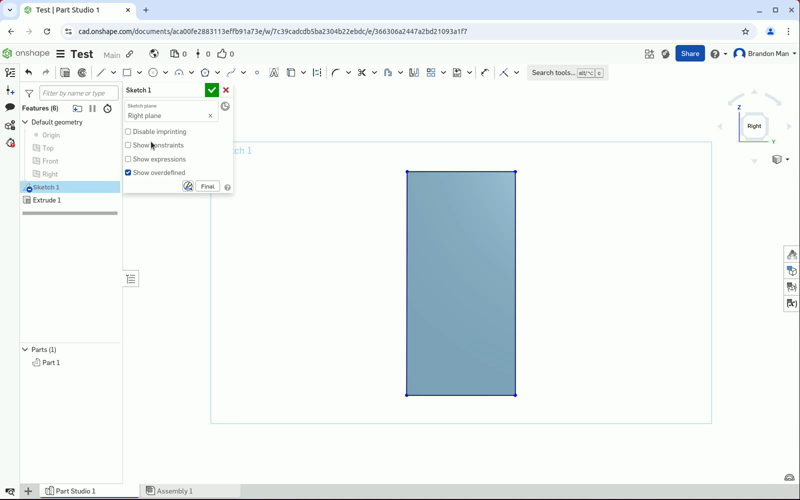
mouse_move(229, 92)
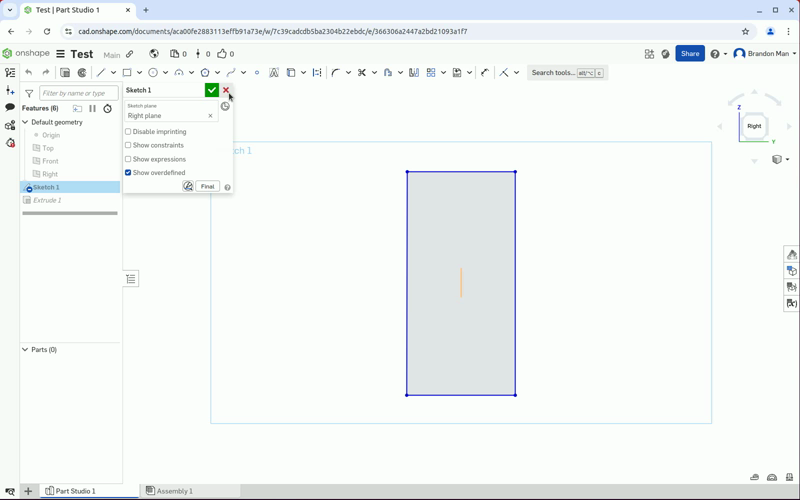
click(229, 92)
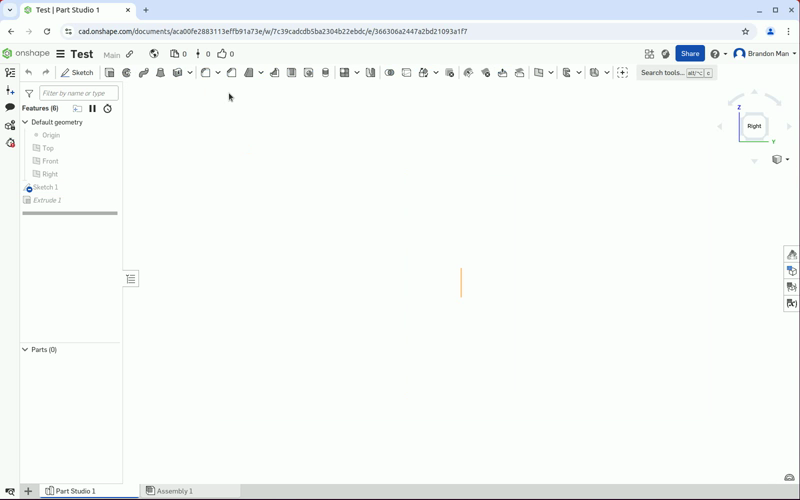
mouse_move(541, 75)
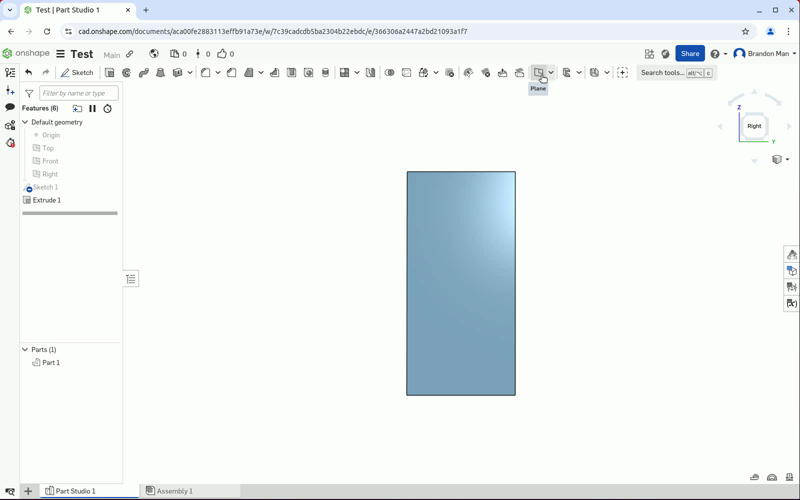
click(541, 75)
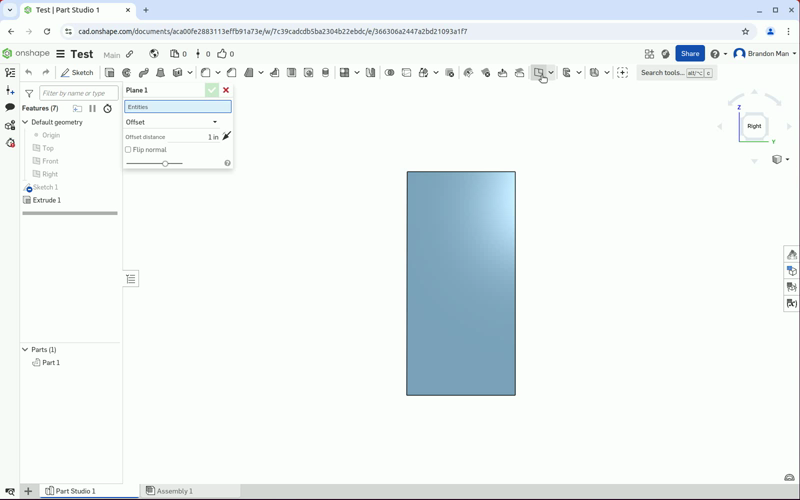
mouse_move(73, 176)
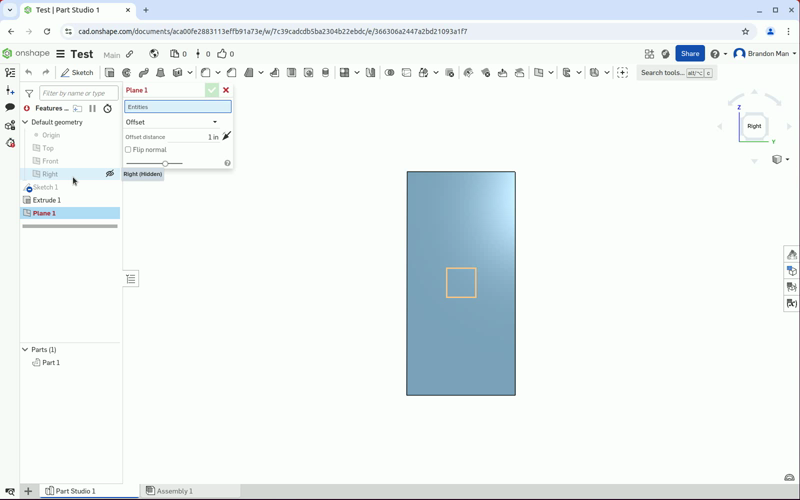
click(73, 176)
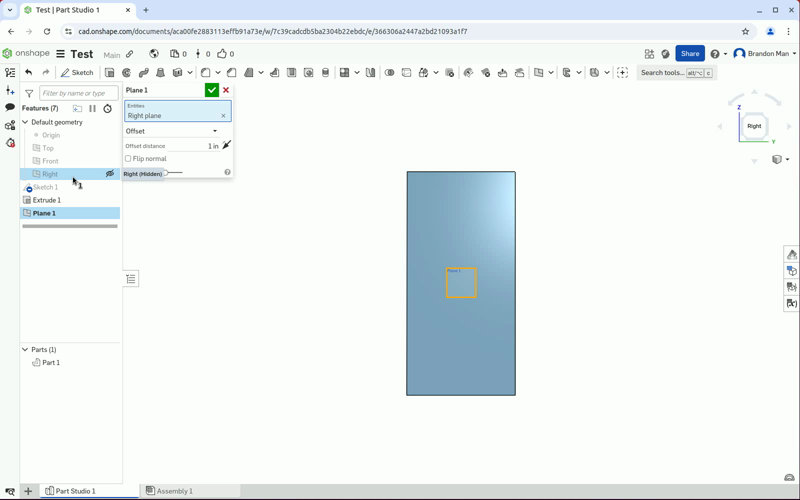
key(tab, 2)
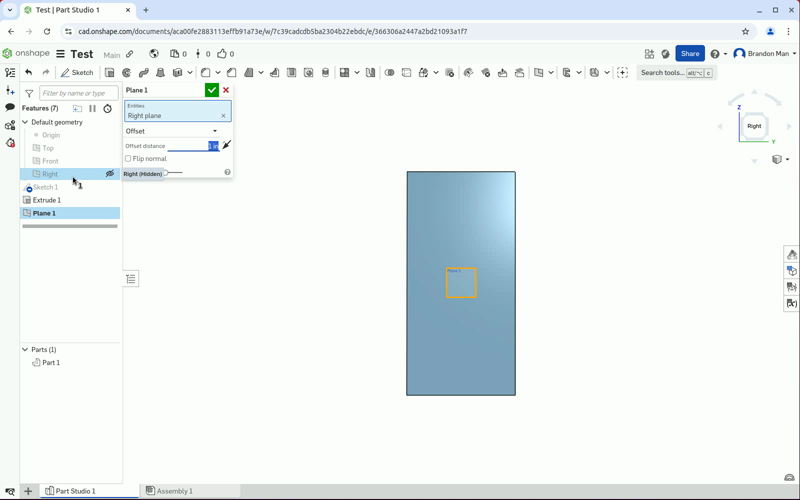
text(0.709)
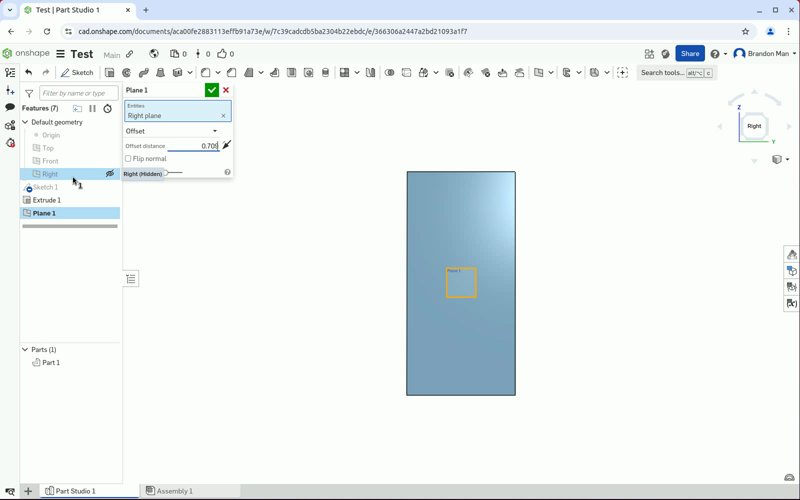
key(enter, 2)
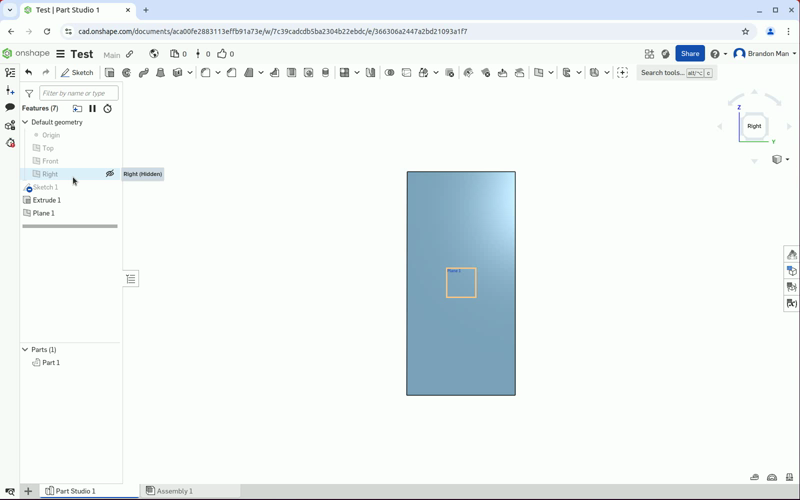
key(shift+s)
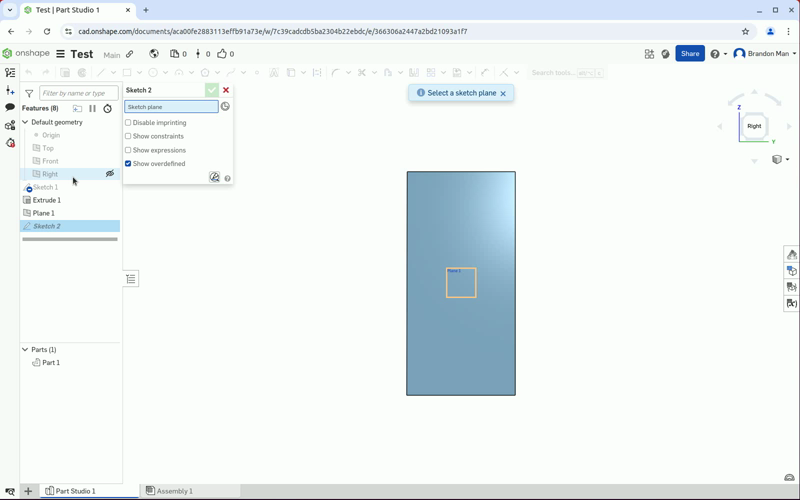
mouse_move(73, 215)
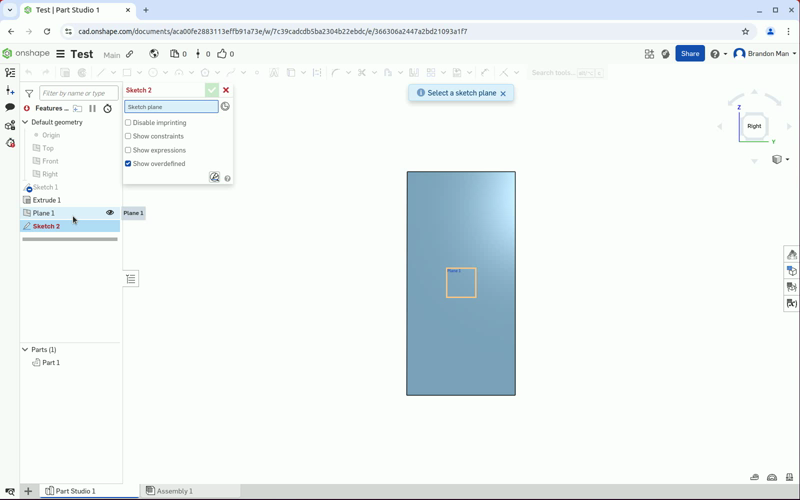
click(73, 215)
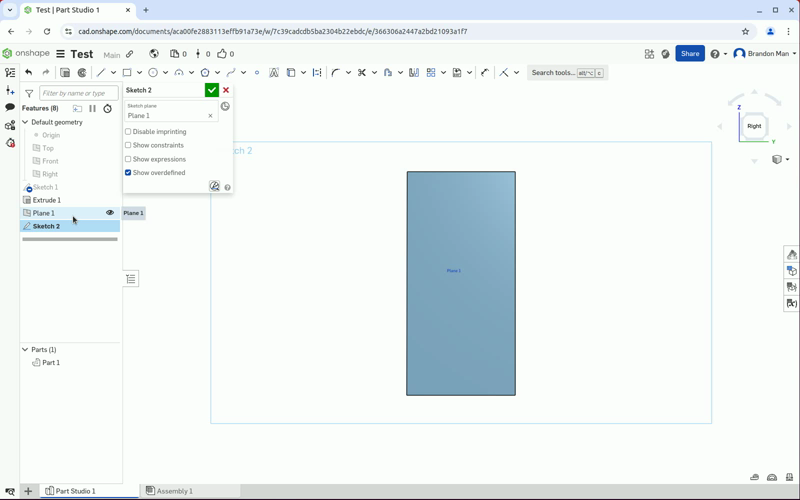
mouse_move(73, 352)
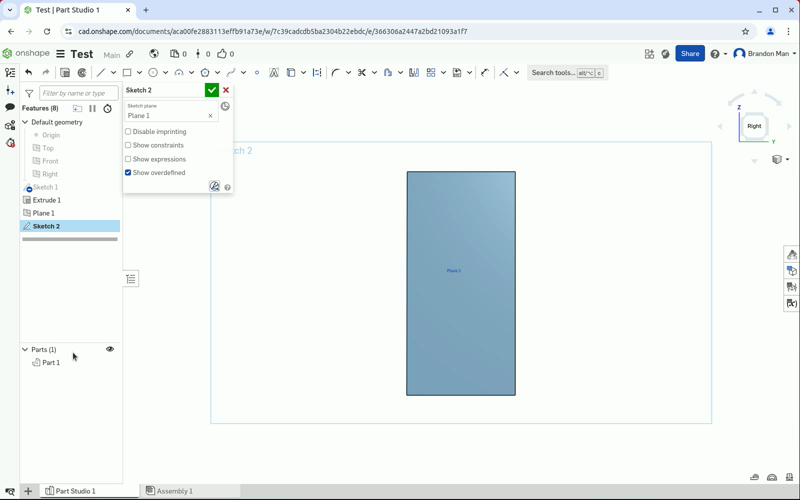
key(y)
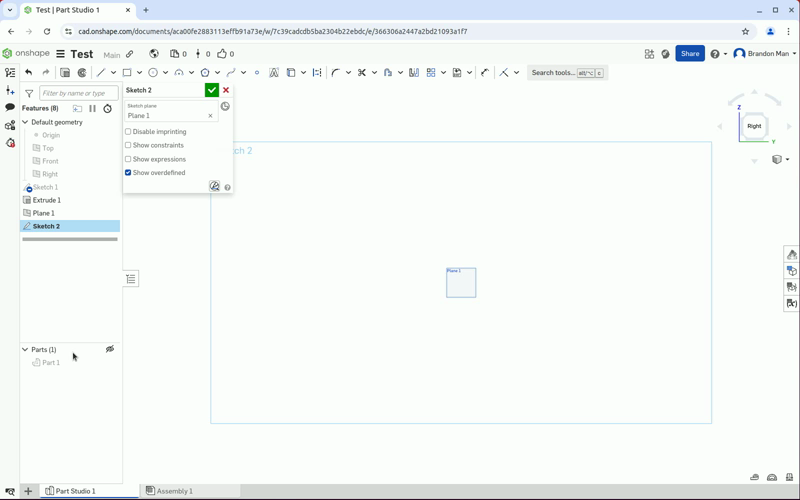
key(l)
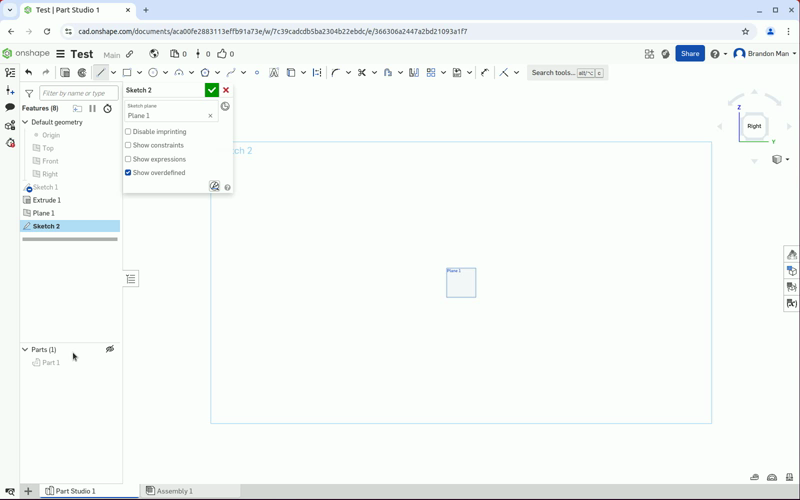
key_down(shift)
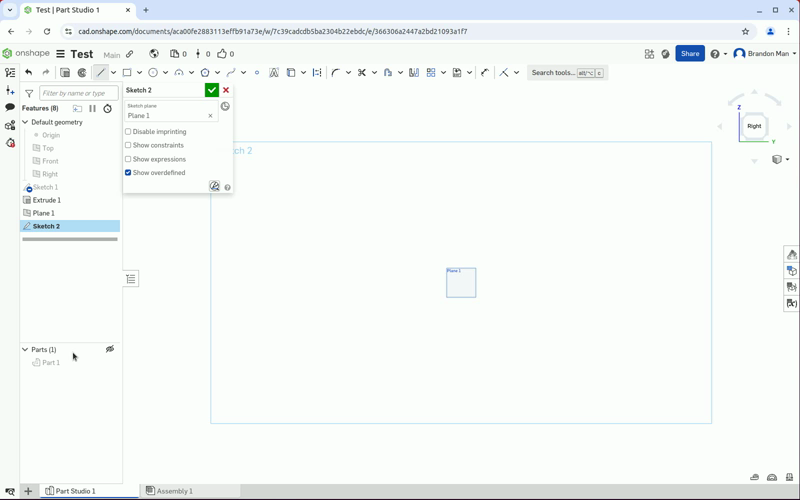
mouse_move(508, 395)
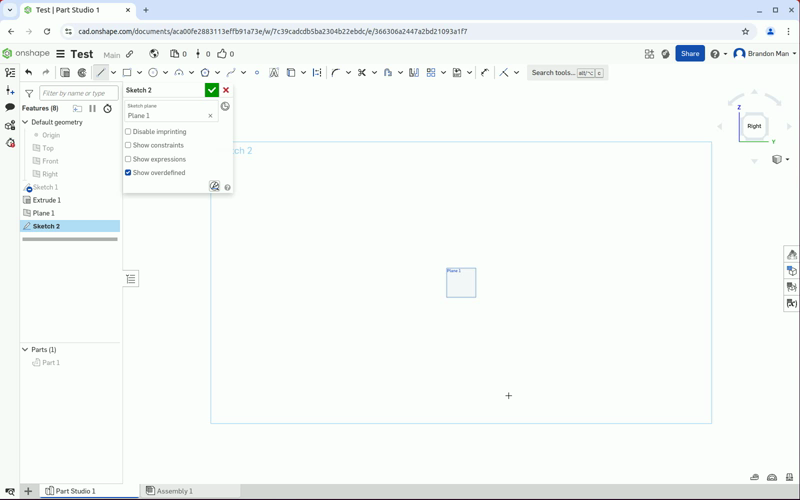
click(508, 395)
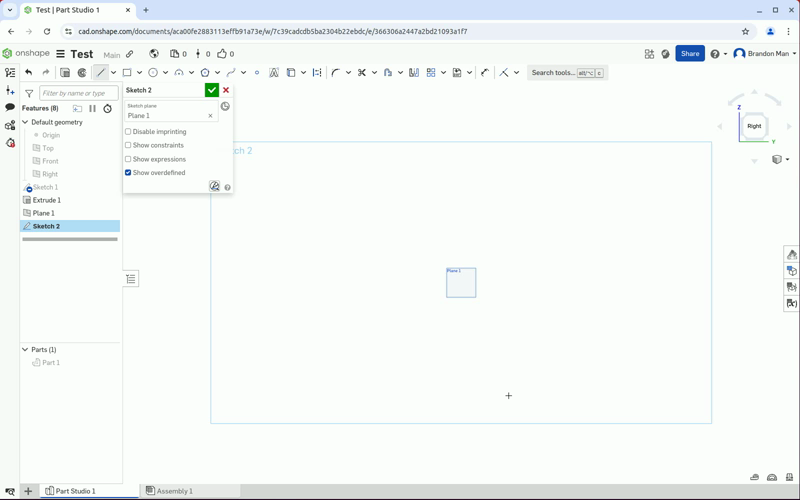
key_up(shift)
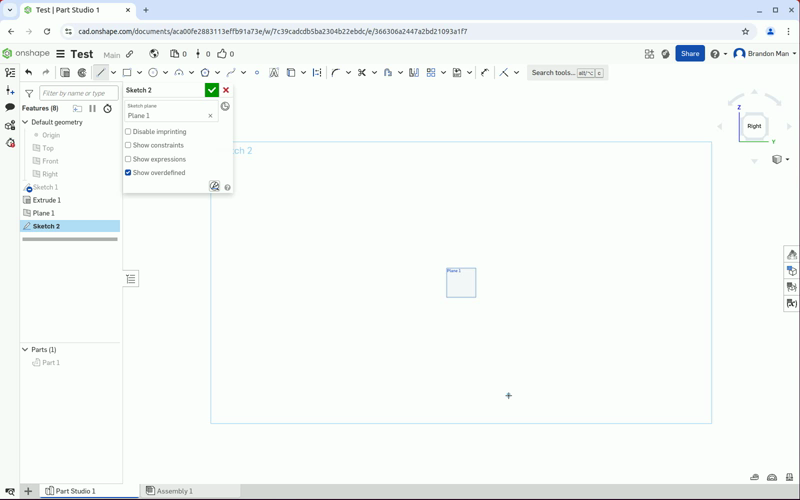
key_down(shift)
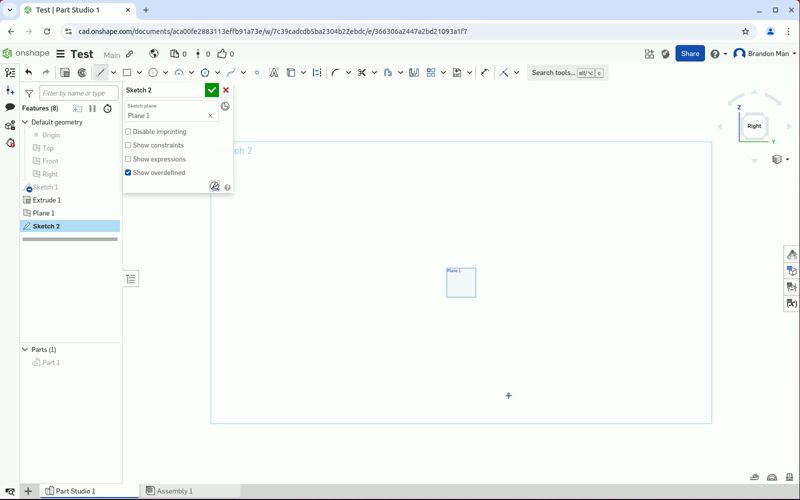
mouse_move(538, 395)
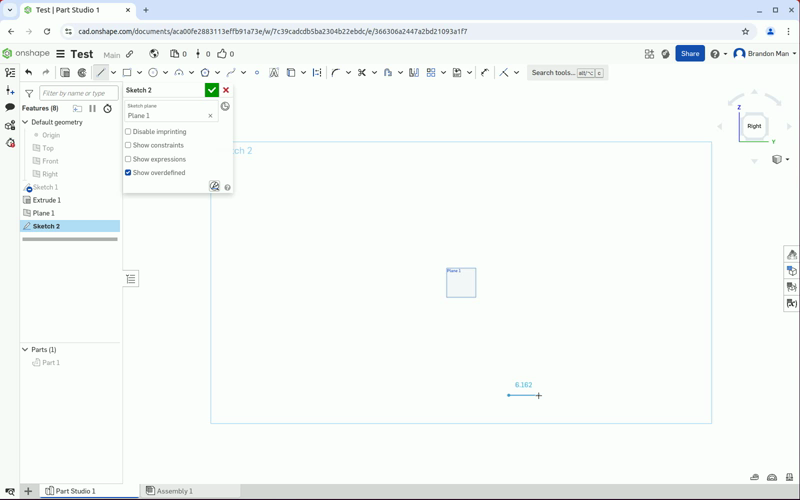
mouse_move(511, 395)
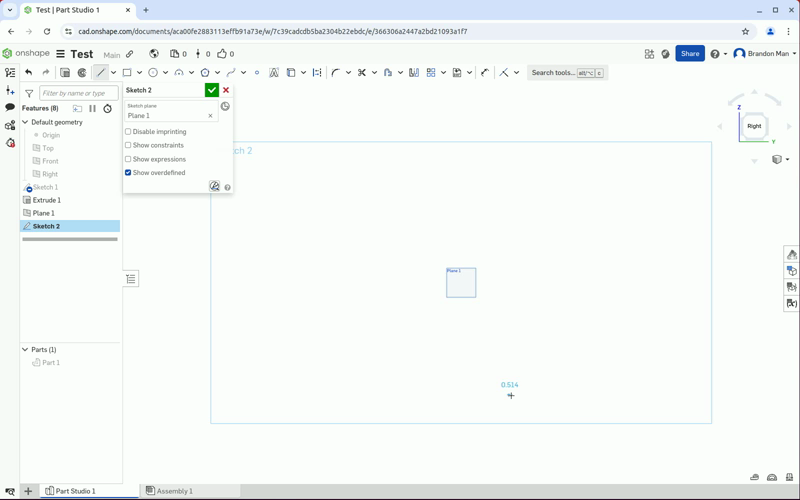
scroll(6)
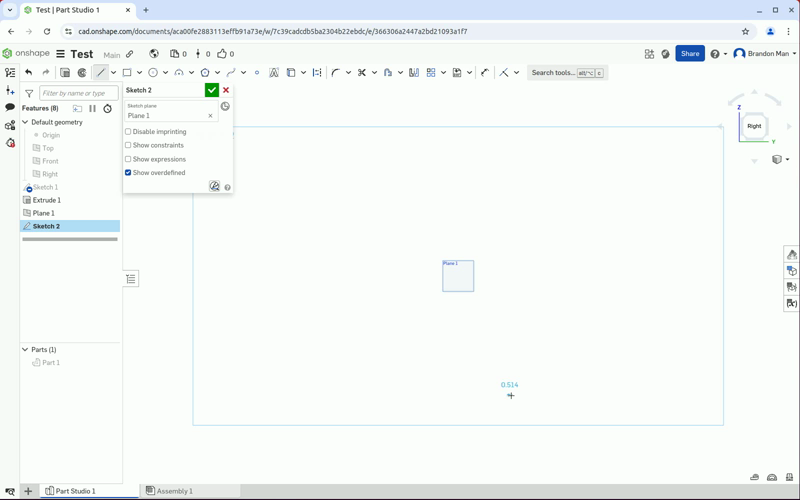
scroll(6)
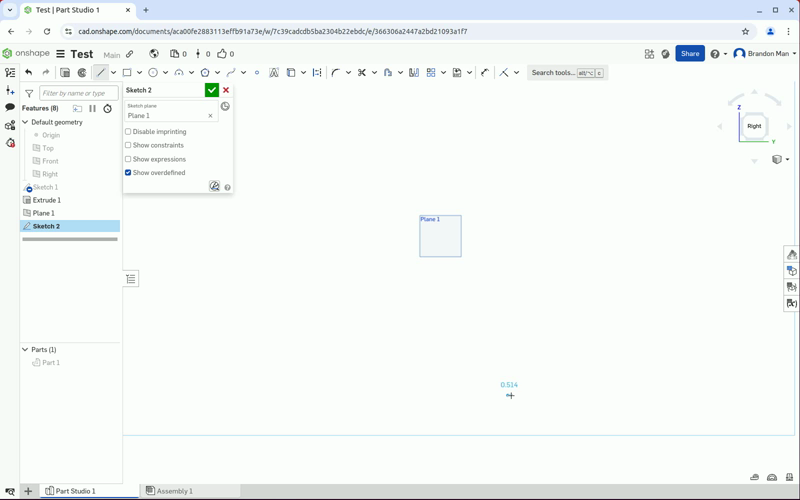
scroll(6)
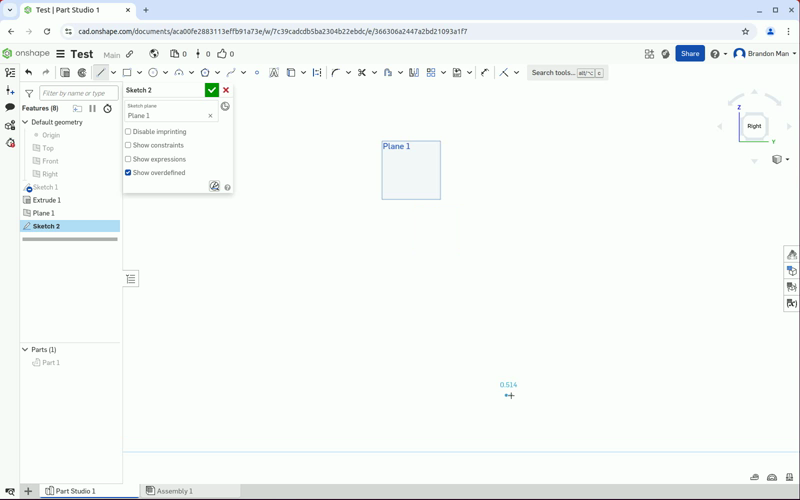
scroll(6)
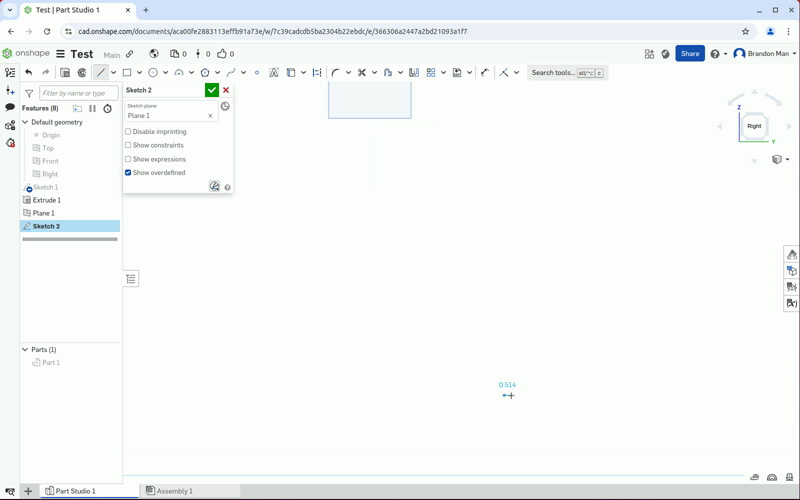
scroll(6)
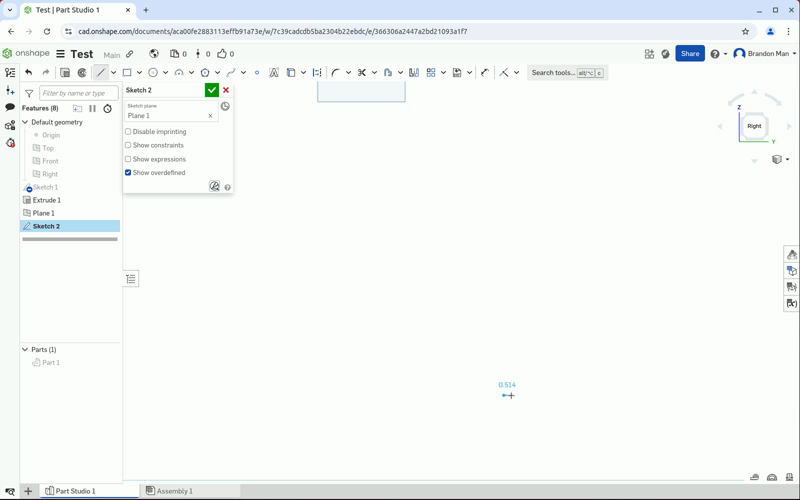
scroll(6)
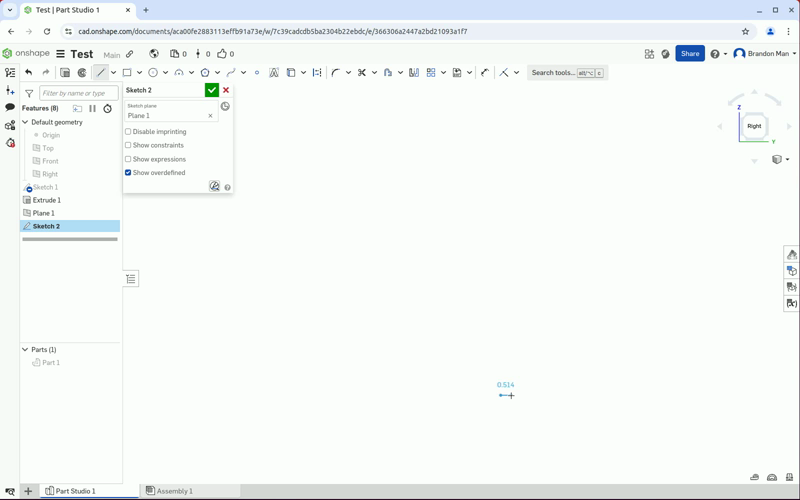
scroll(6)
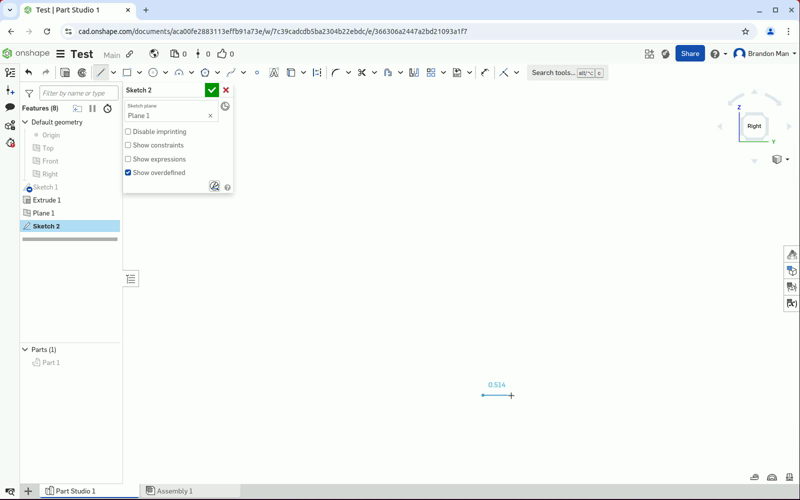
click(511, 395)
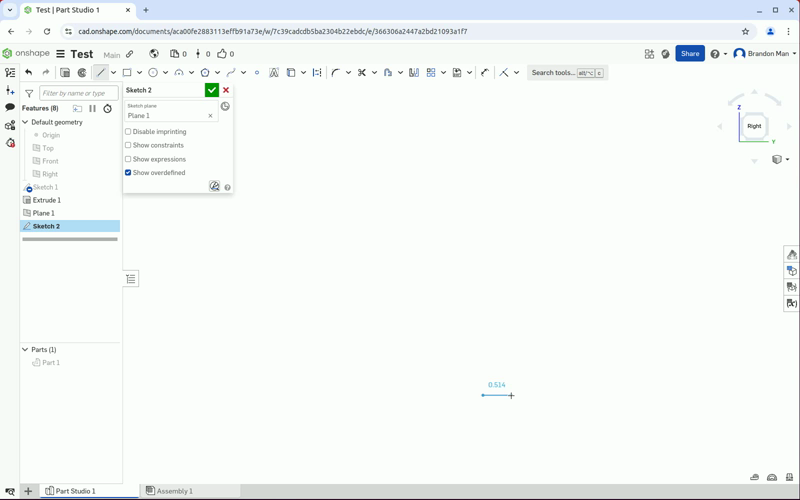
scroll(-6)
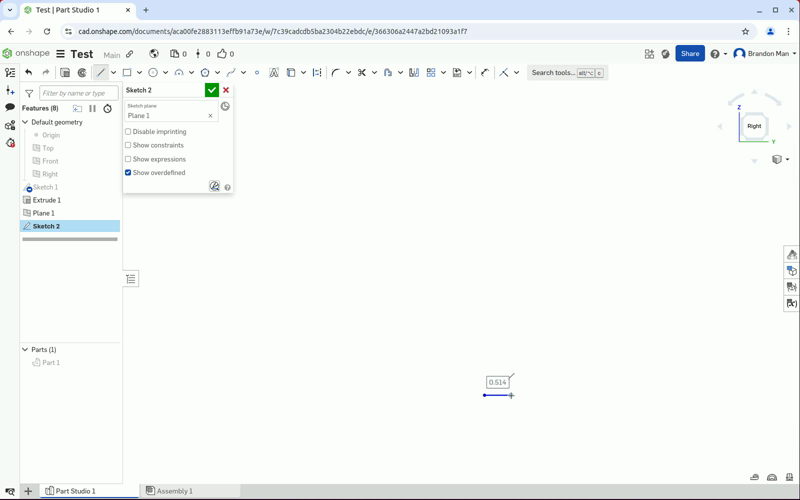
scroll(-6)
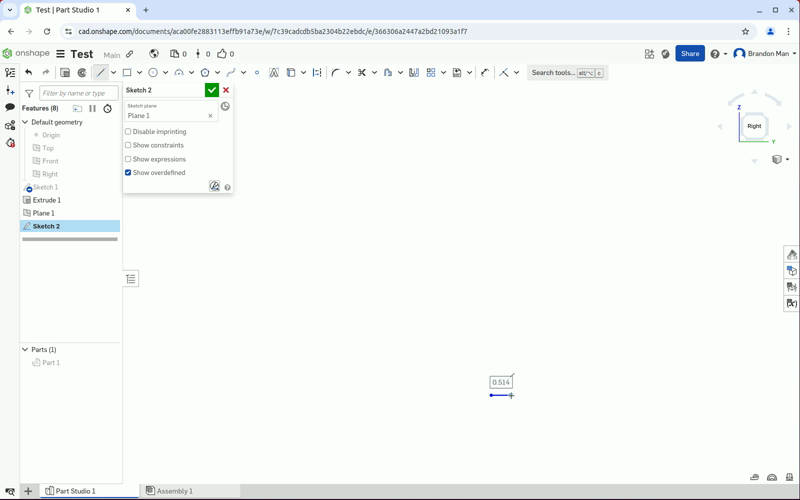
scroll(-6)
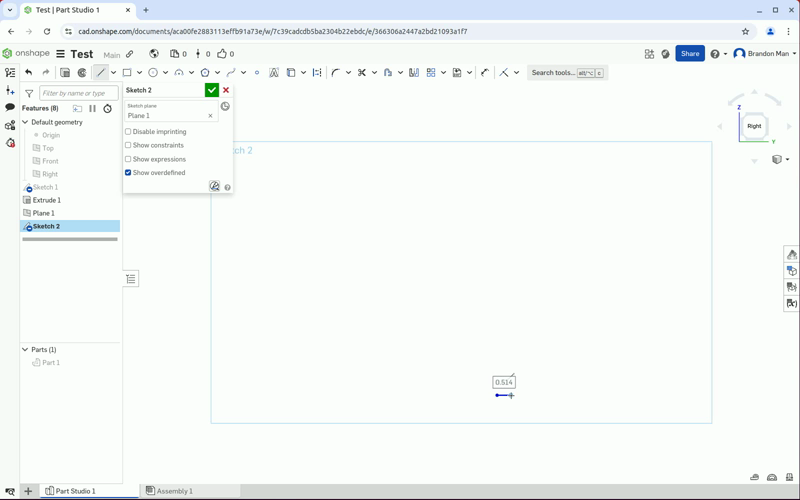
scroll(-6)
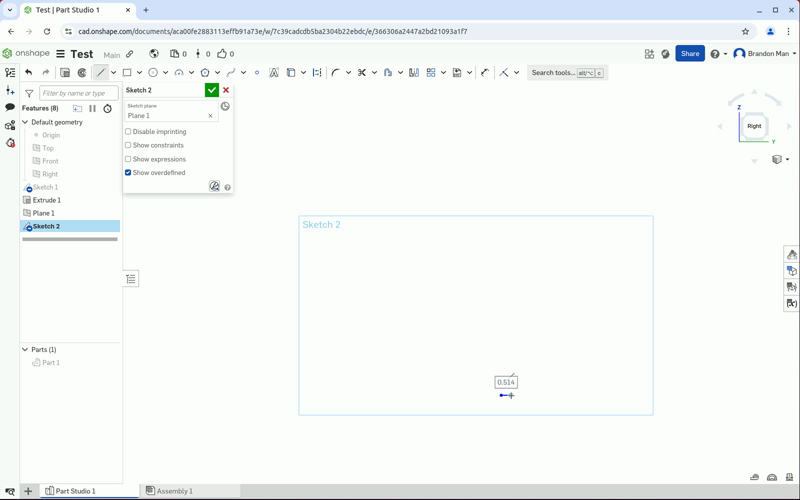
scroll(-6)
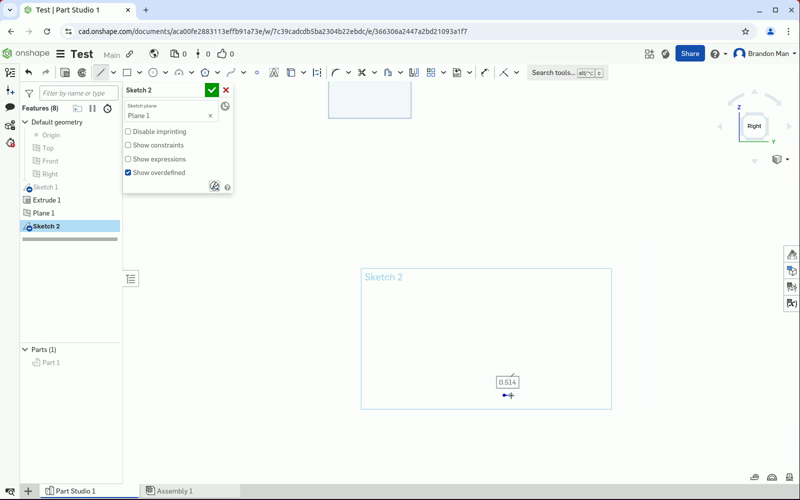
scroll(-6)
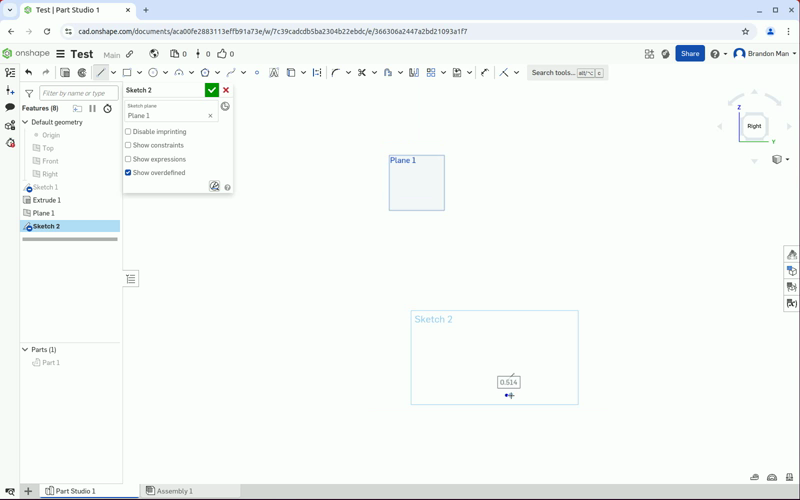
scroll(-6)
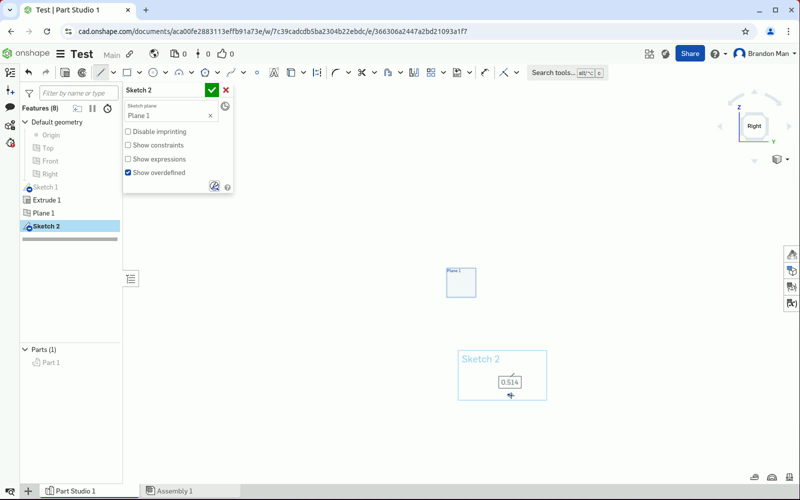
key_up(shift)
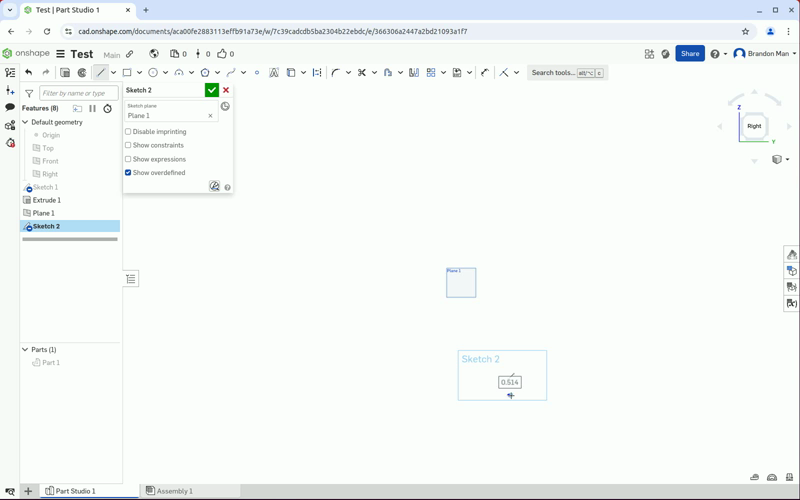
key_down(shift)
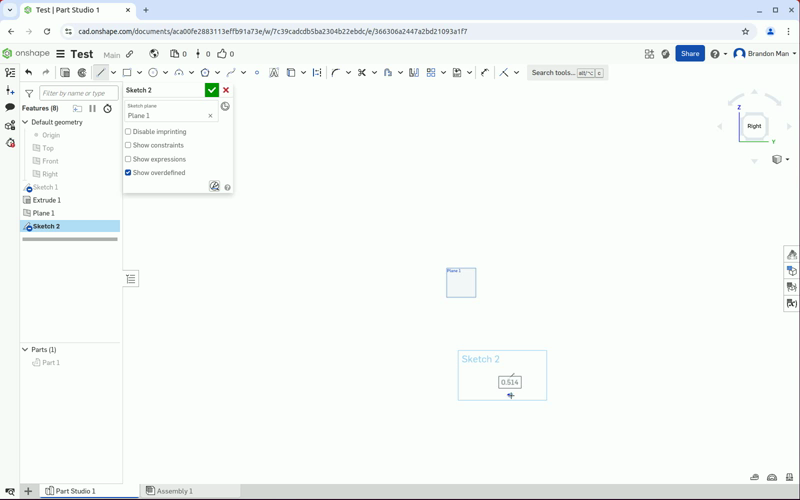
mouse_move(511, 171)
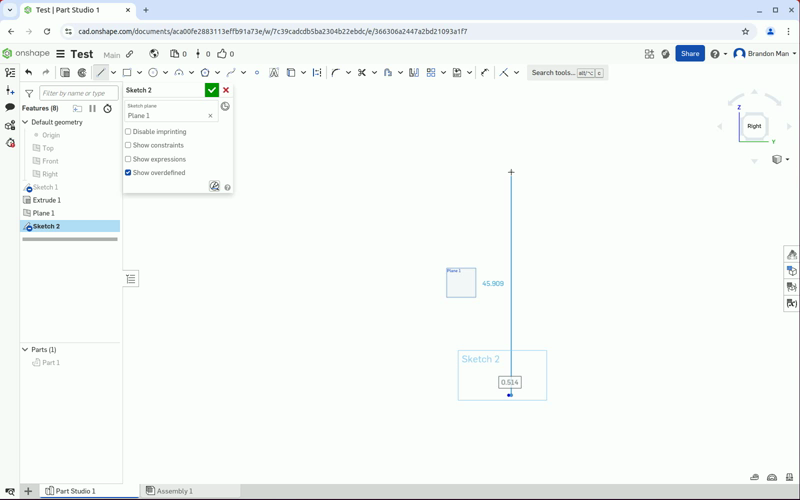
click(511, 171)
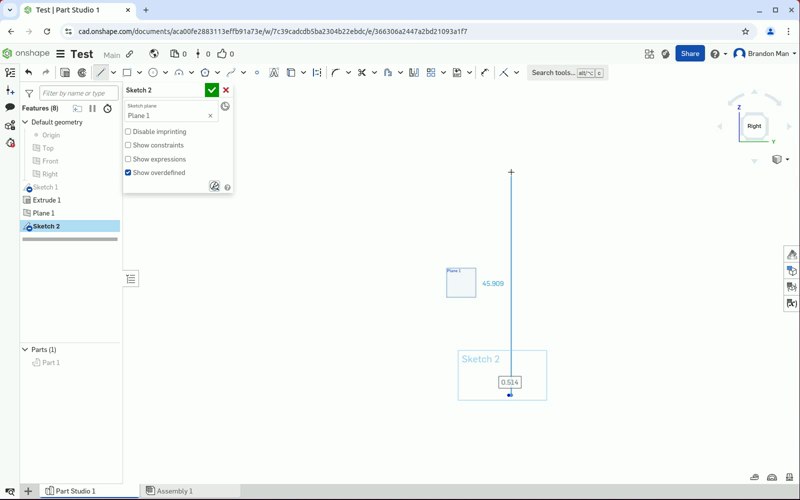
key_up(shift)
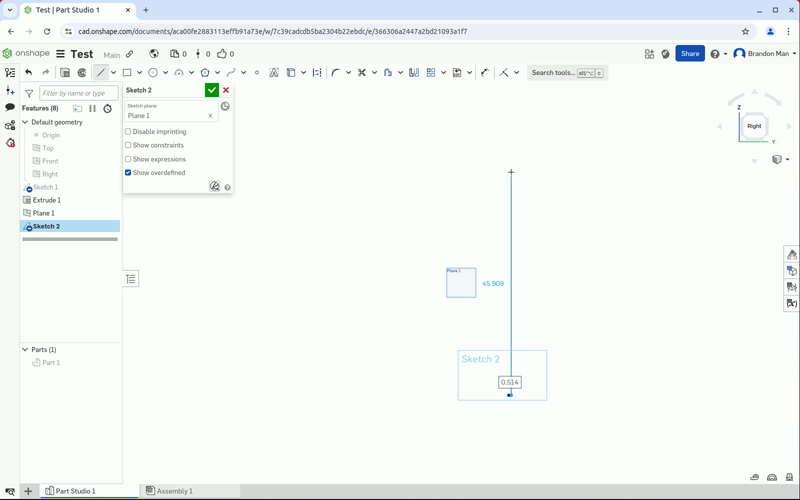
key_down(shift)
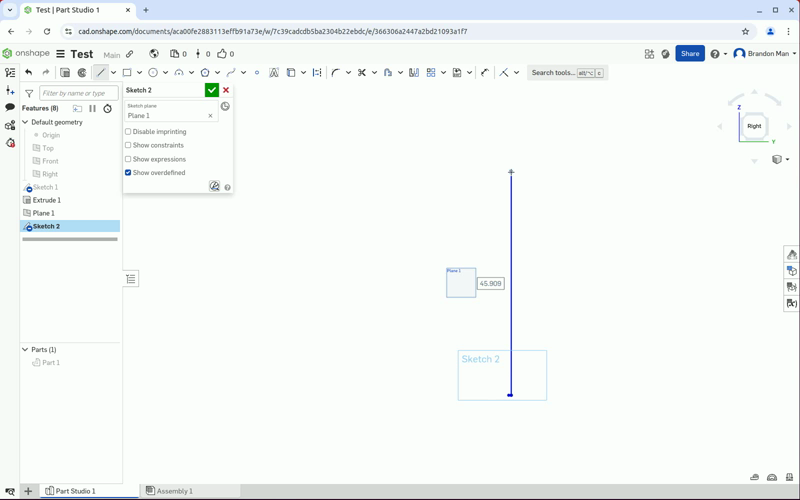
mouse_move(541, 171)
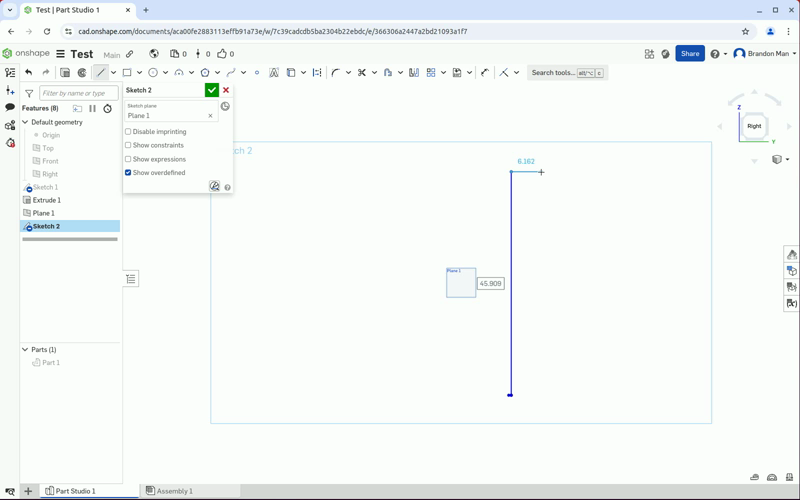
mouse_move(508, 171)
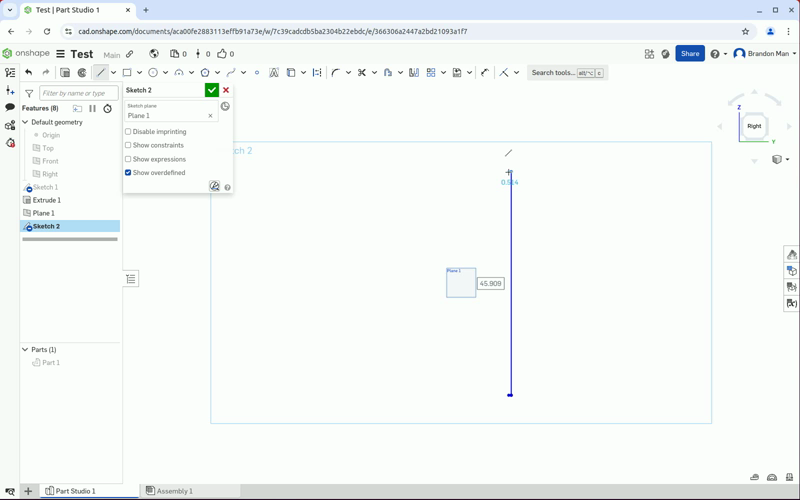
scroll(6)
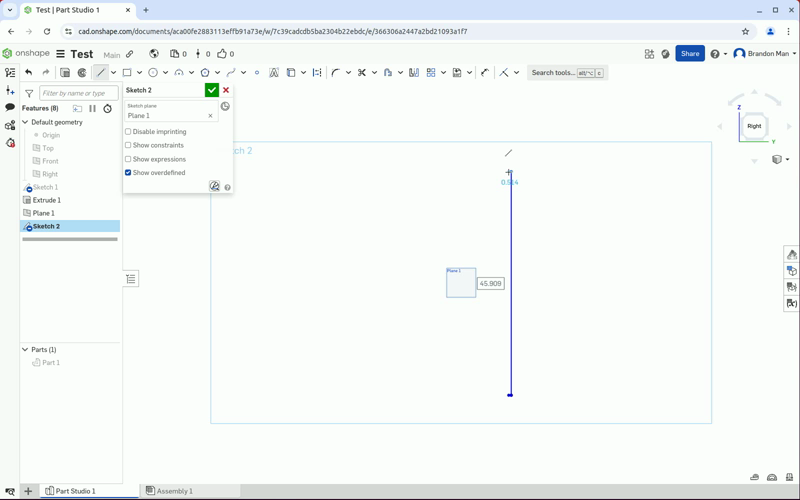
scroll(6)
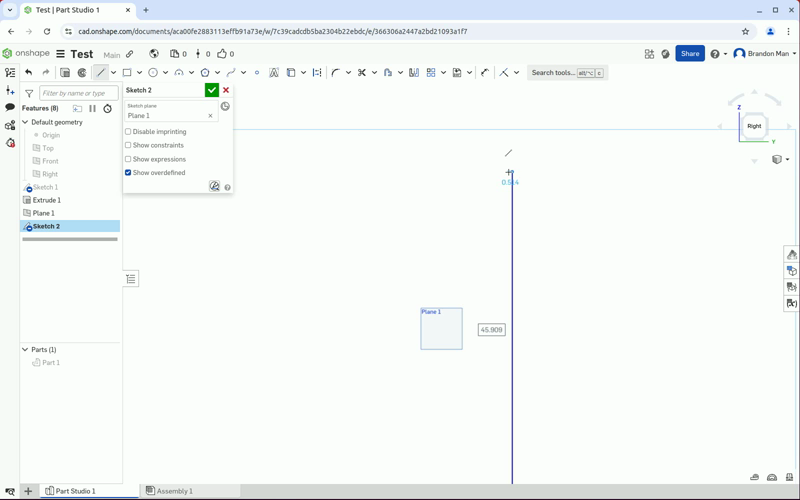
scroll(6)
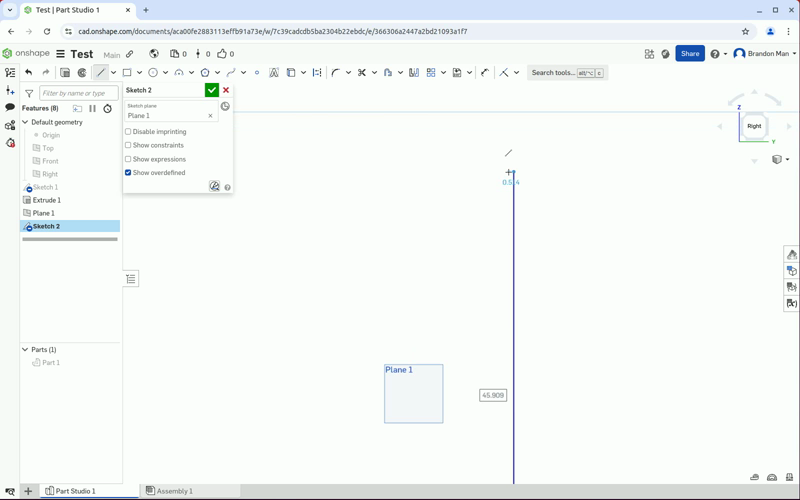
scroll(6)
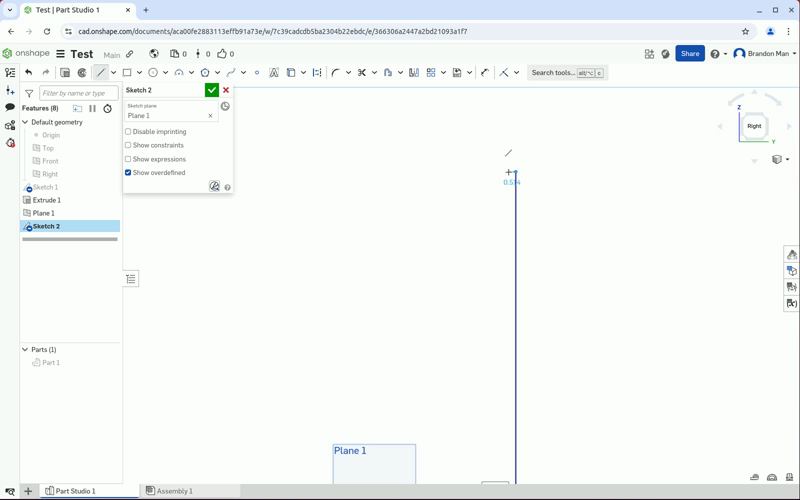
scroll(6)
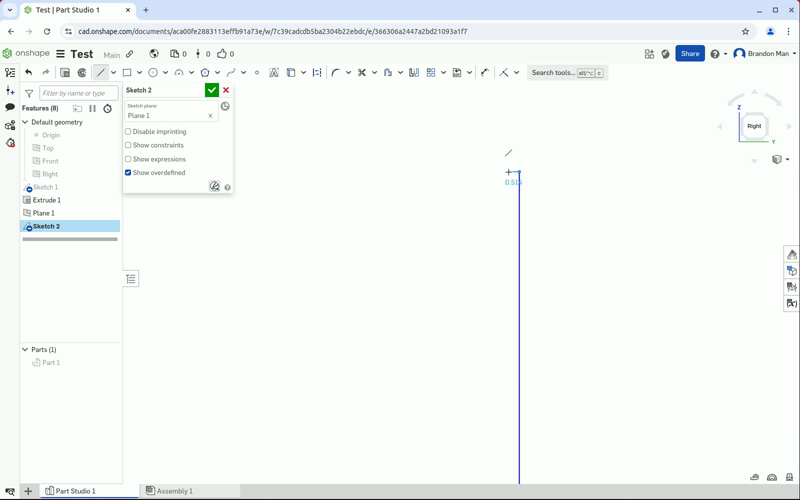
scroll(6)
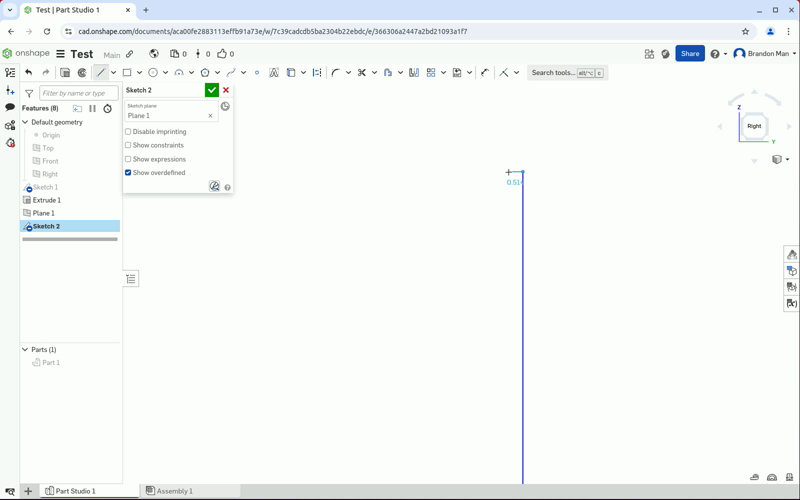
scroll(6)
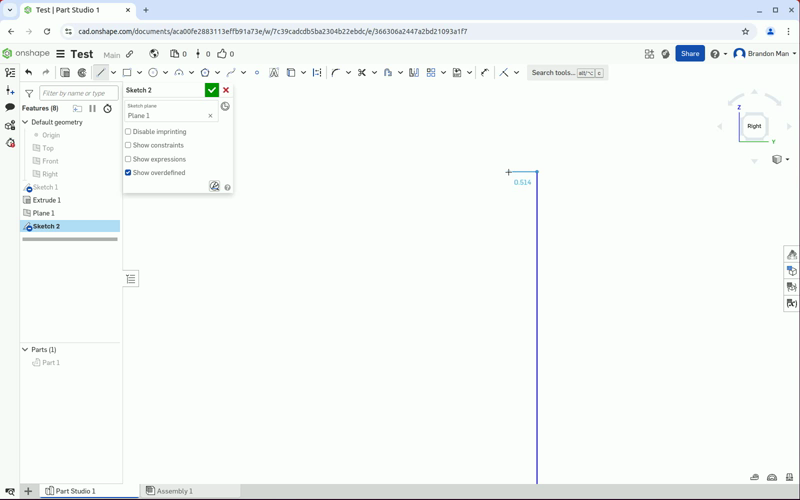
click(508, 171)
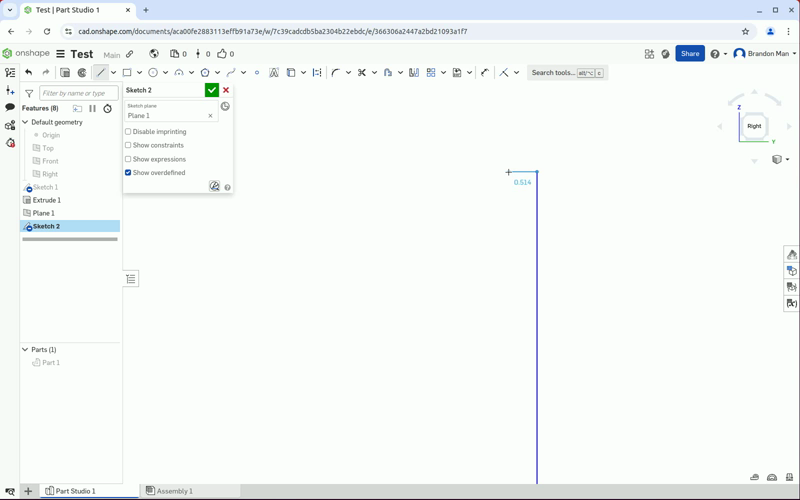
scroll(-6)
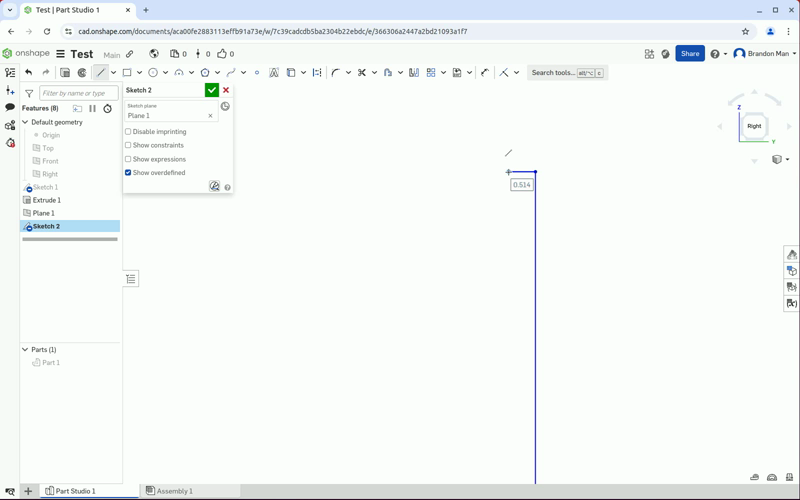
scroll(-6)
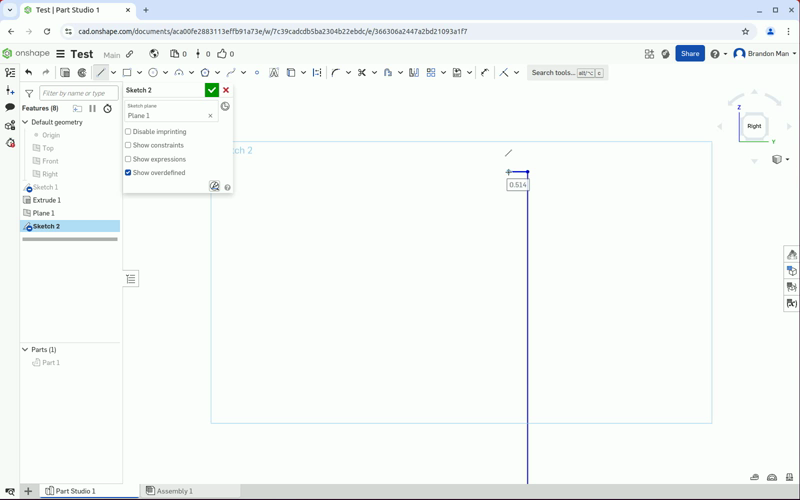
scroll(-6)
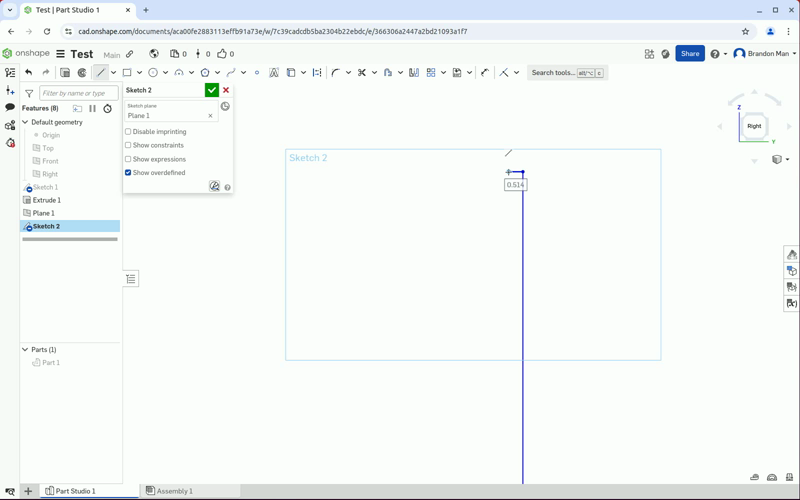
scroll(-6)
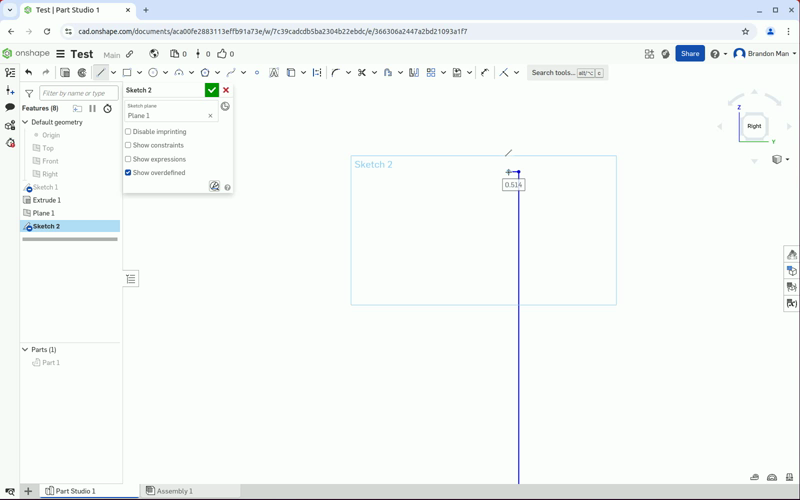
scroll(-6)
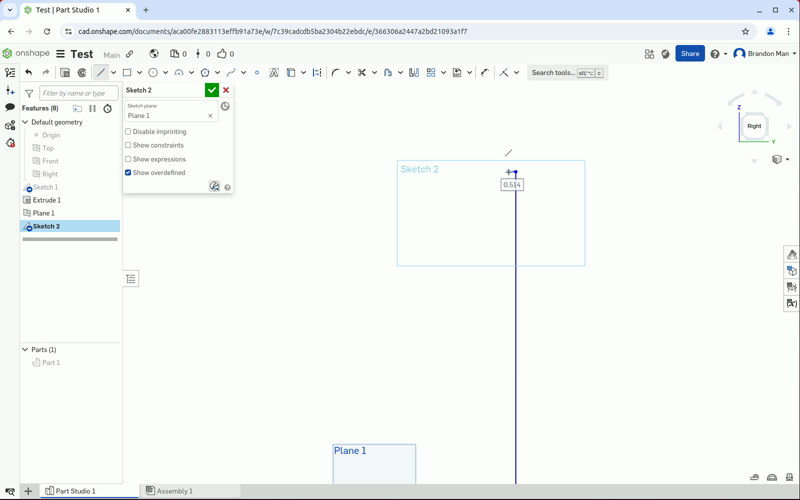
scroll(-6)
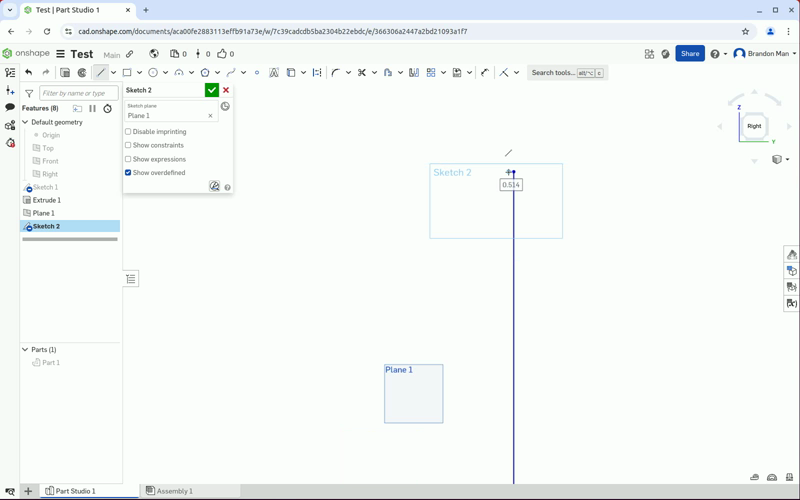
scroll(-6)
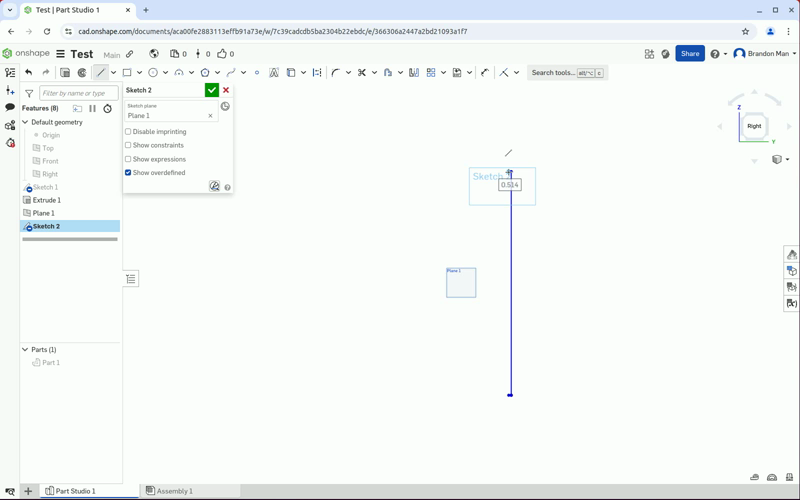
key_up(shift)
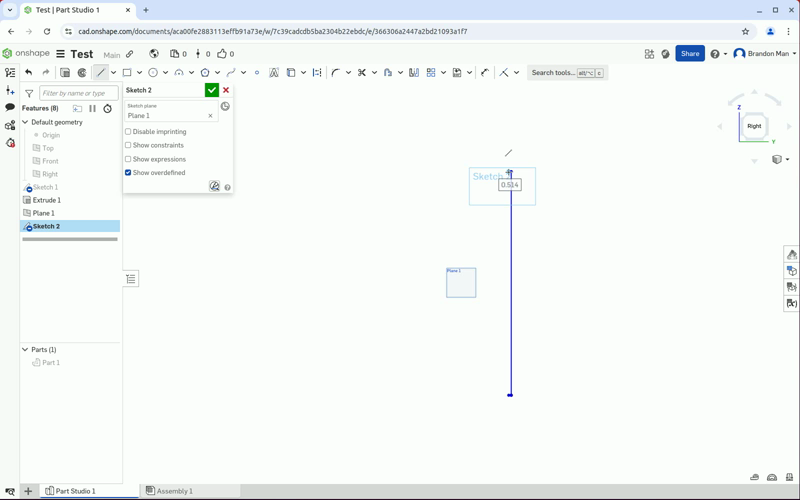
key_down(shift)
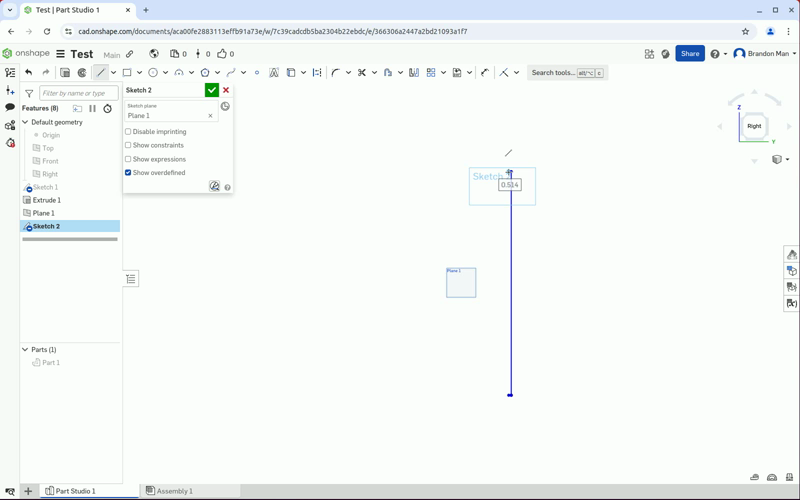
mouse_move(508, 395)
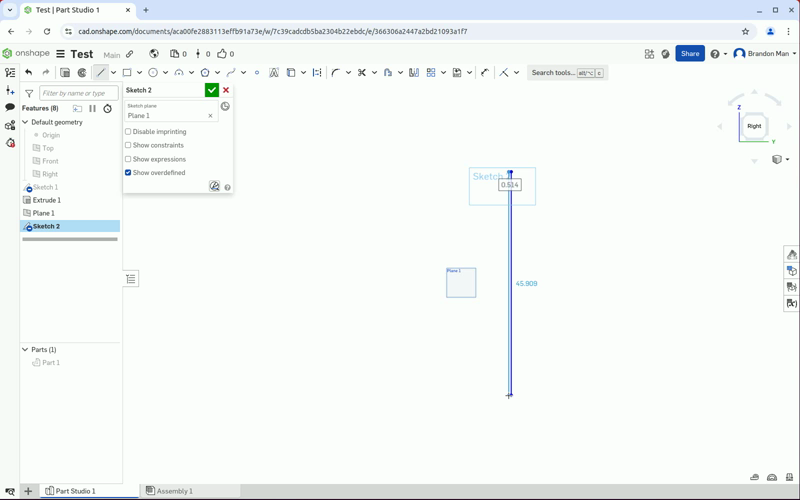
scroll(6)
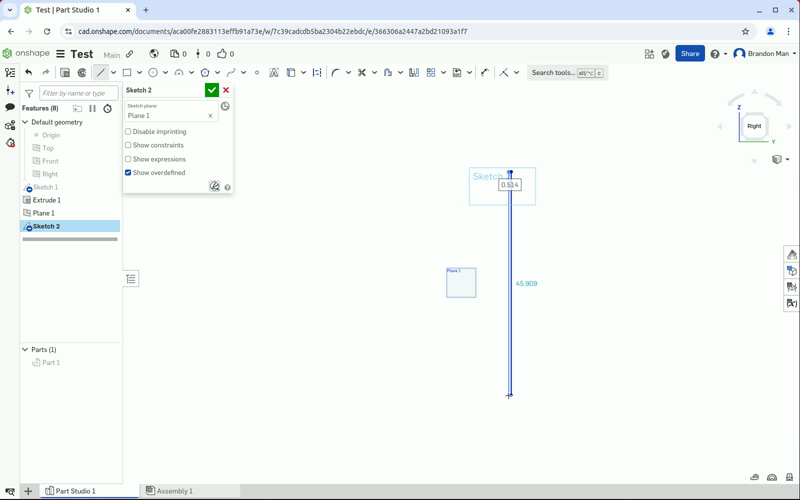
scroll(6)
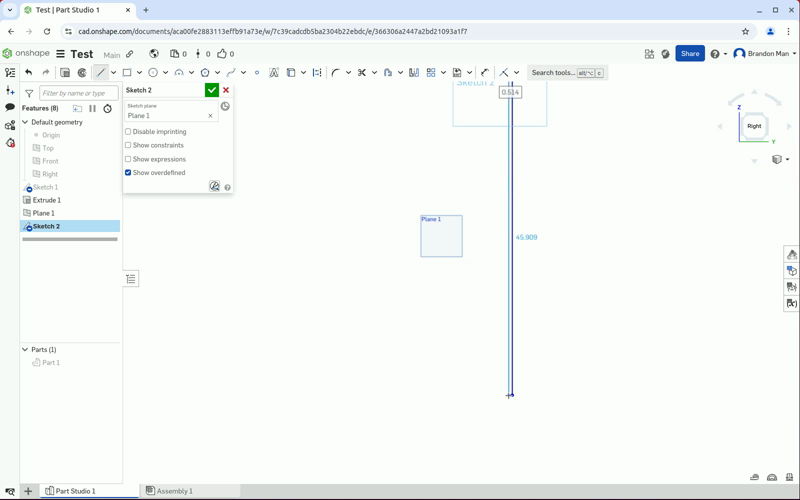
scroll(6)
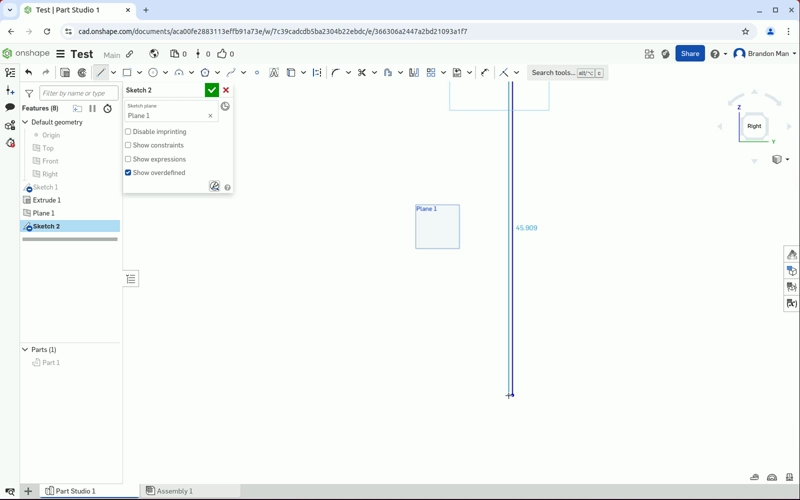
scroll(6)
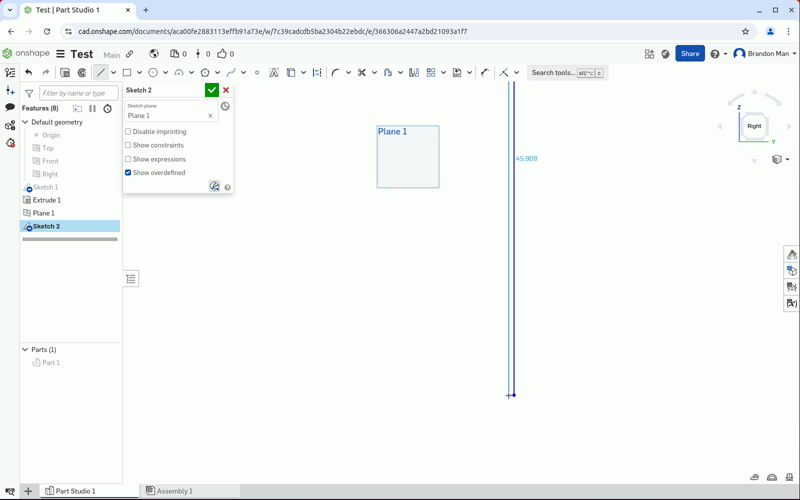
scroll(6)
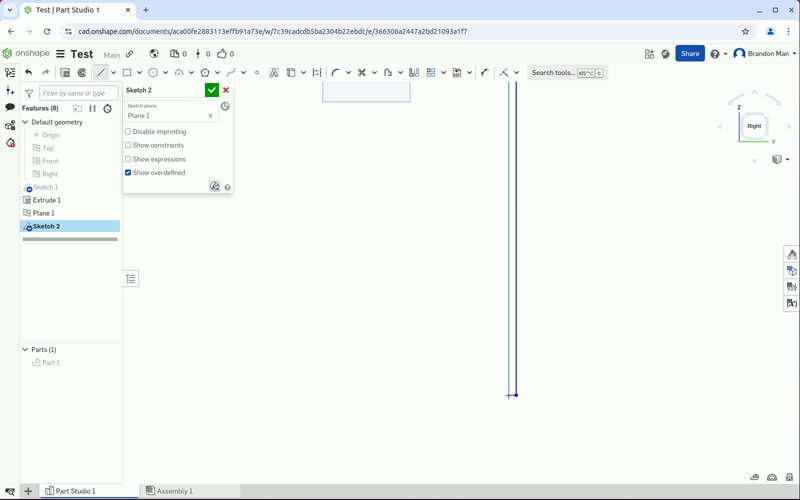
scroll(6)
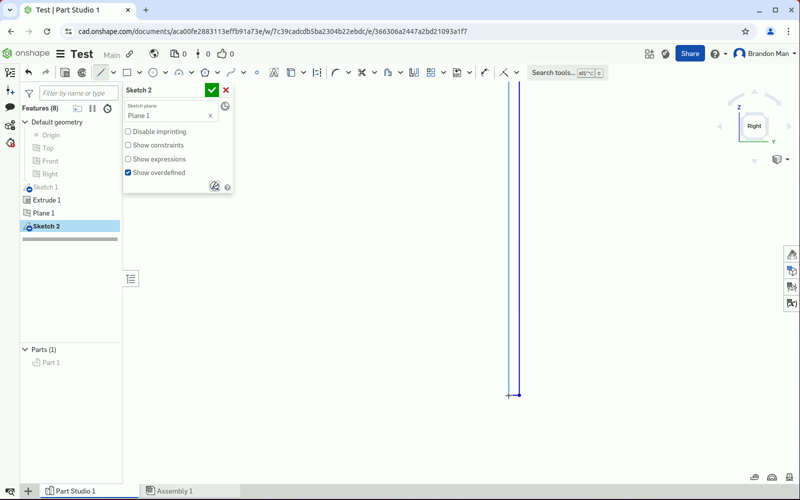
scroll(6)
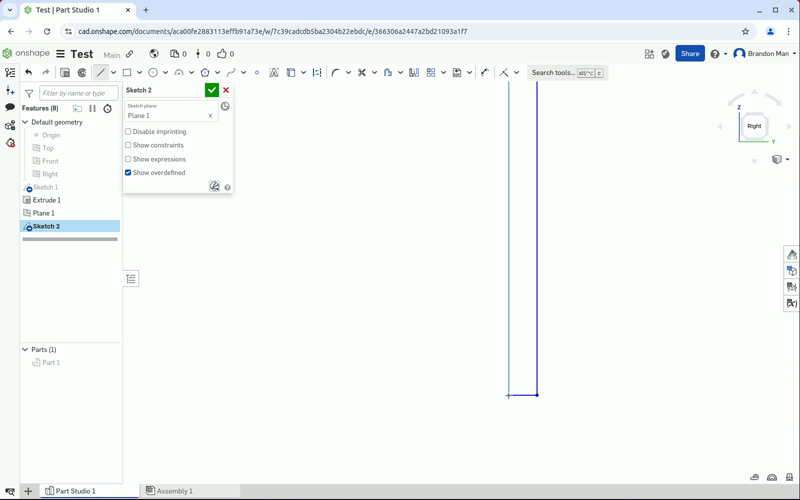
key_up(shift)
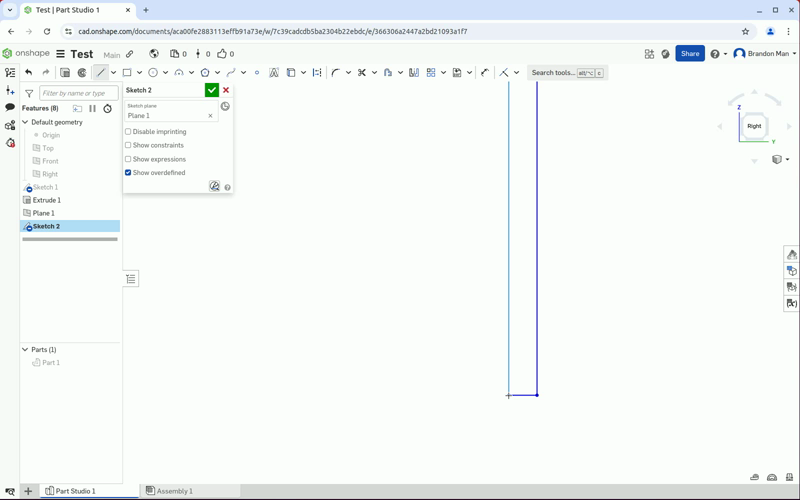
click(508, 395)
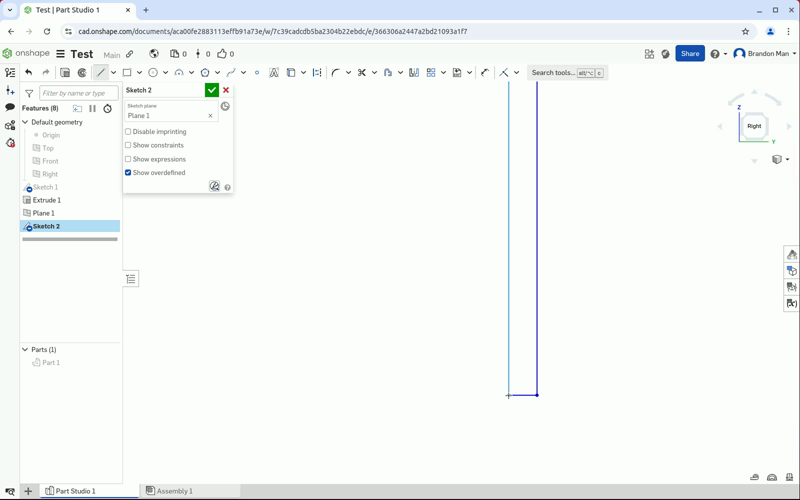
scroll(-6)
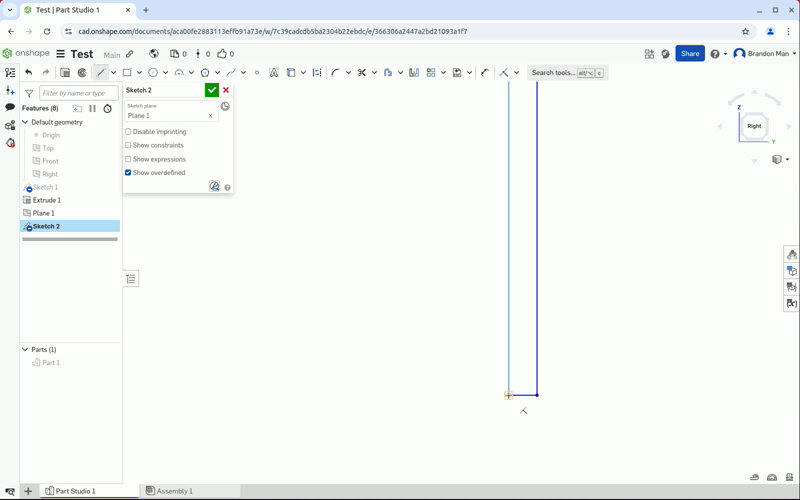
scroll(-6)
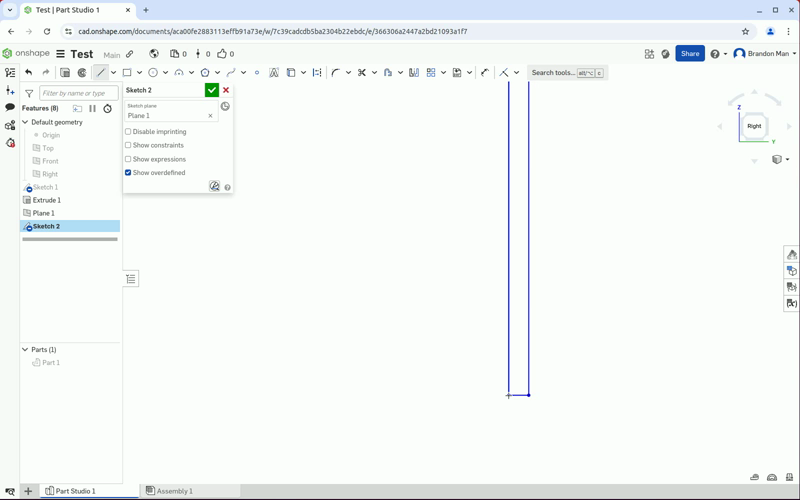
scroll(-6)
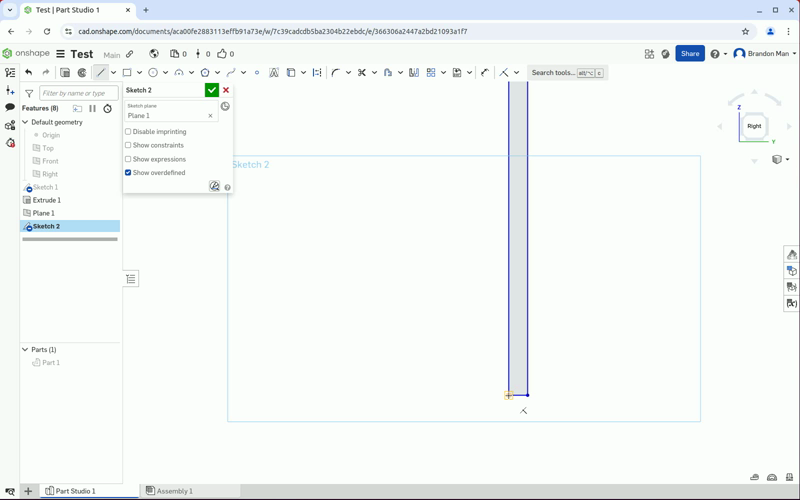
scroll(-6)
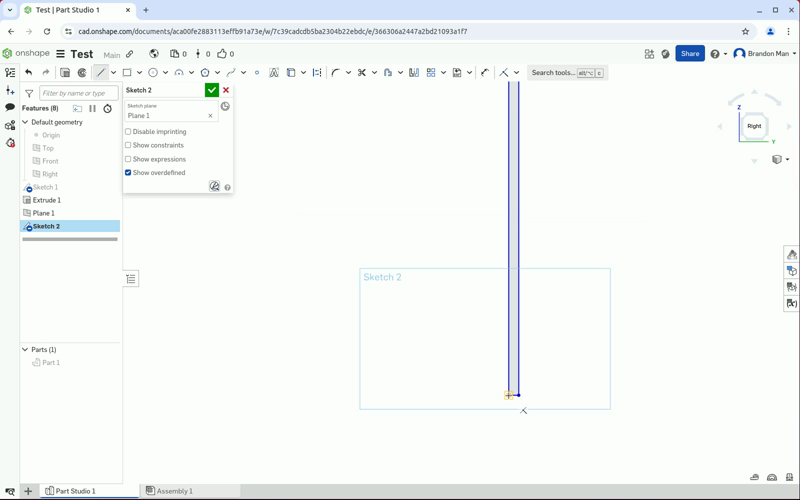
scroll(-6)
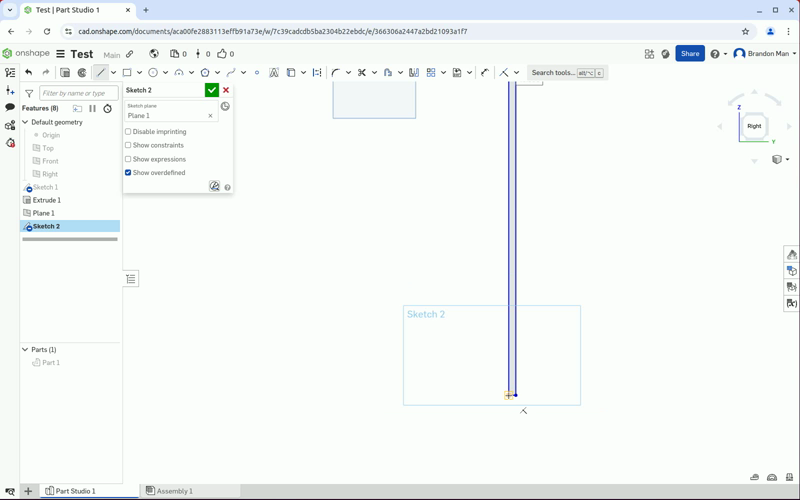
scroll(-6)
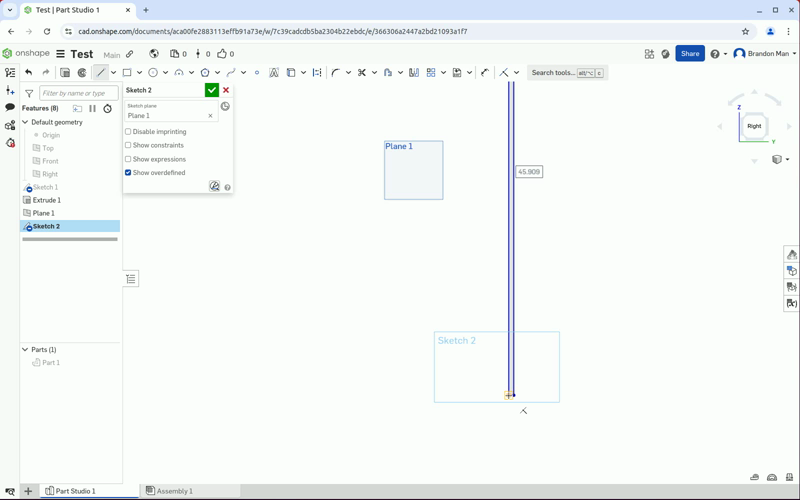
scroll(-6)
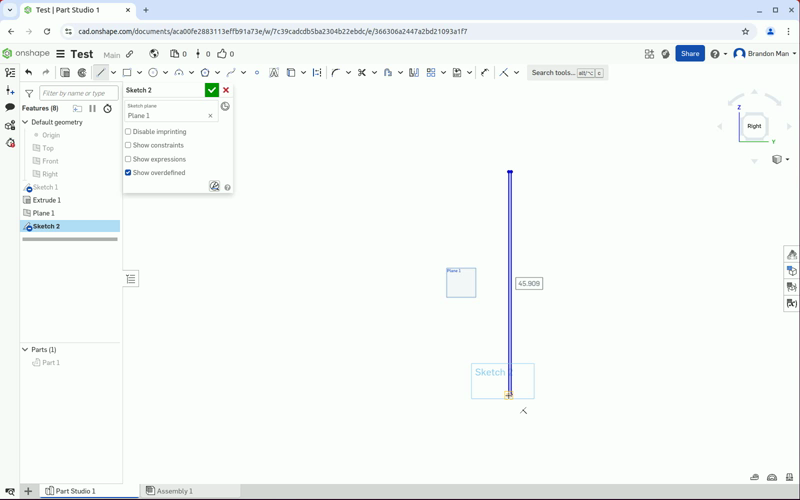
key(esc)
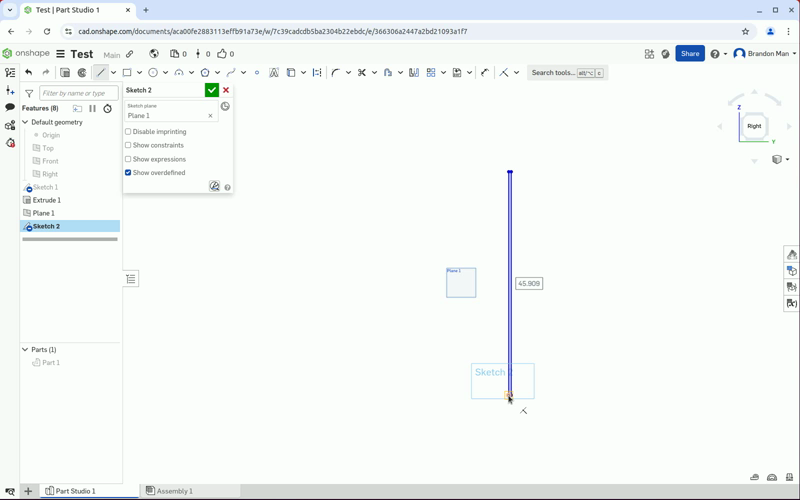
mouse_move(510, 356)
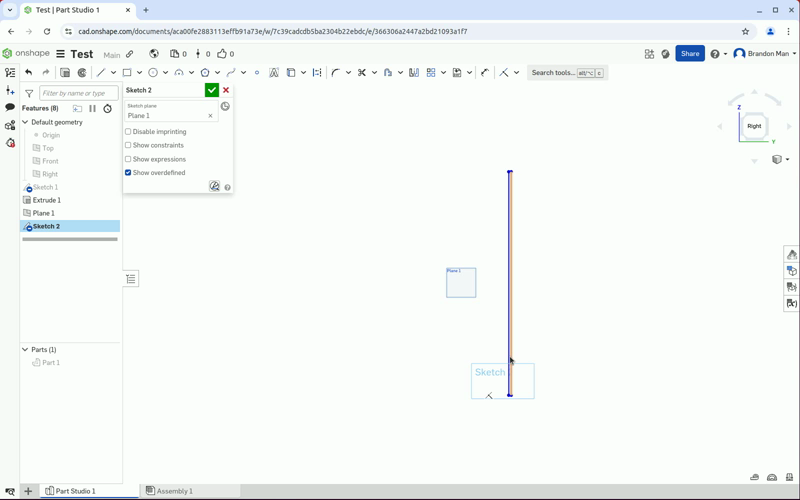
scroll(6)
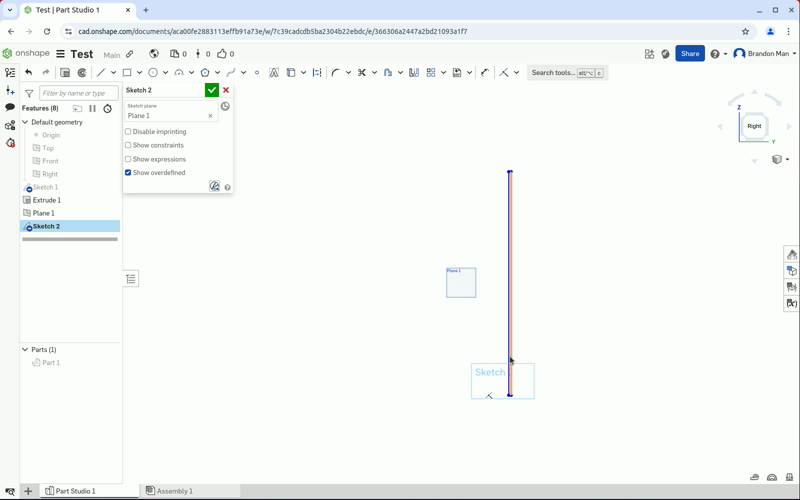
scroll(6)
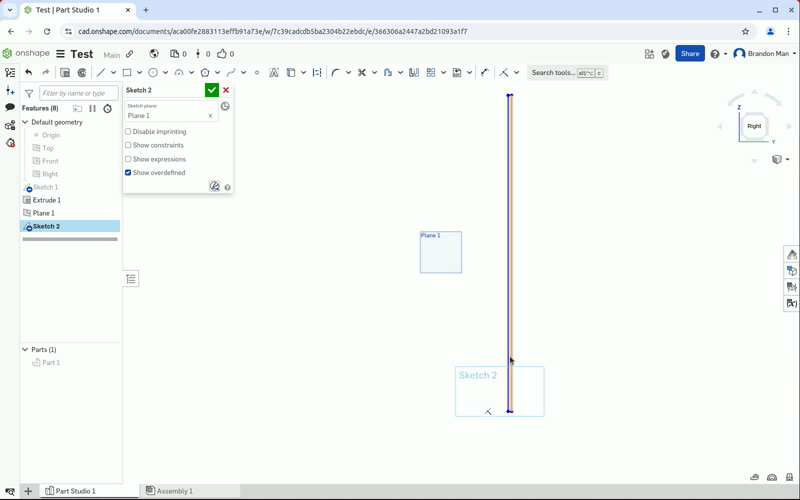
scroll(6)
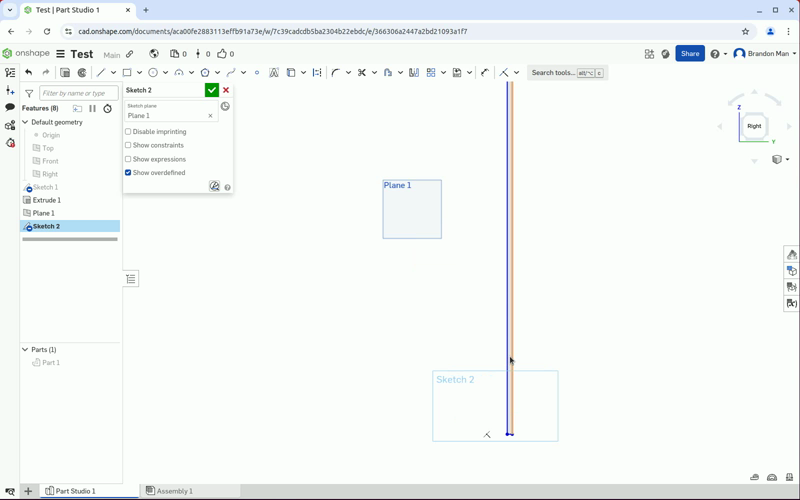
scroll(6)
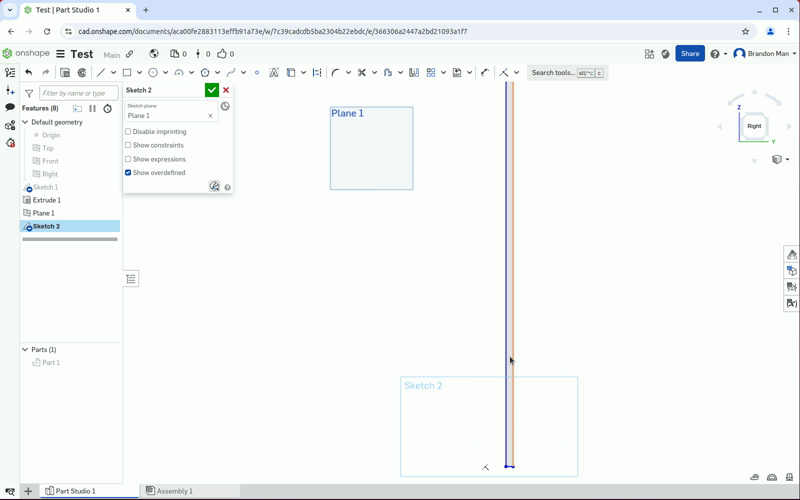
scroll(6)
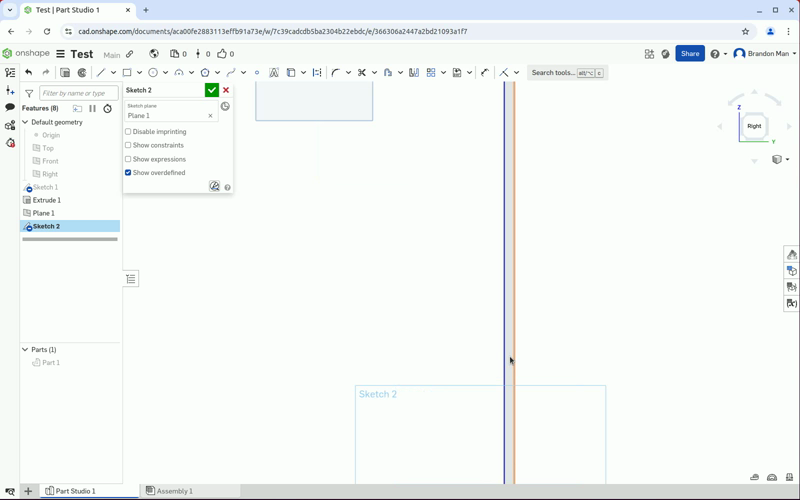
scroll(6)
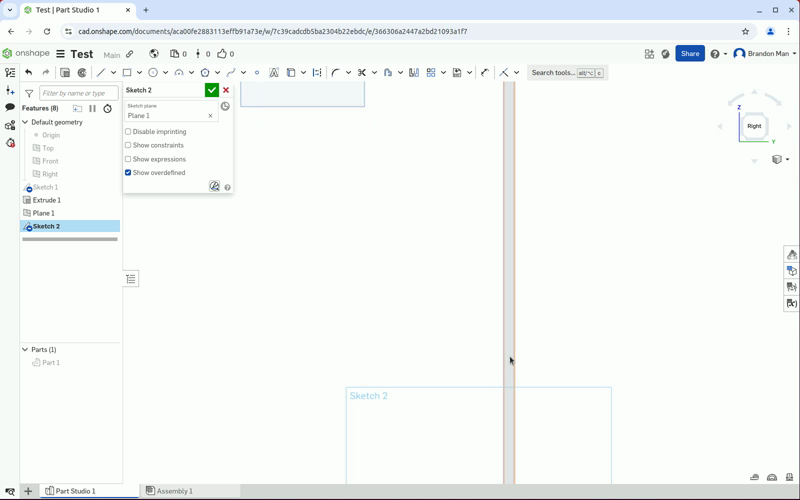
scroll(6)
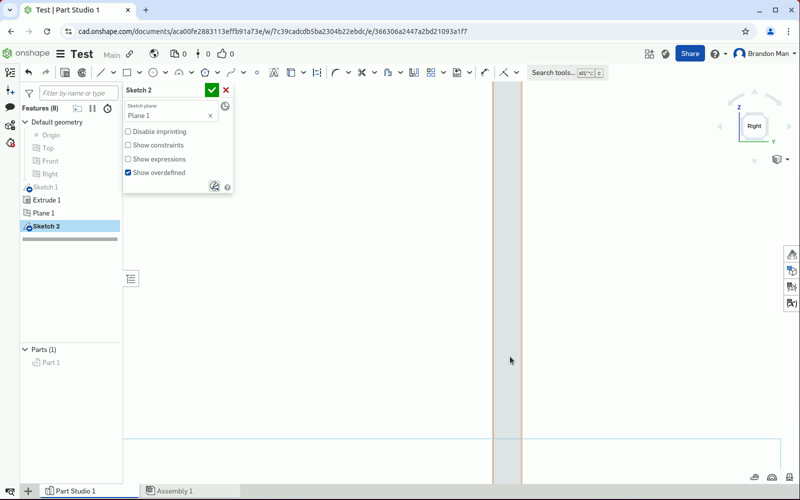
click(510, 356)
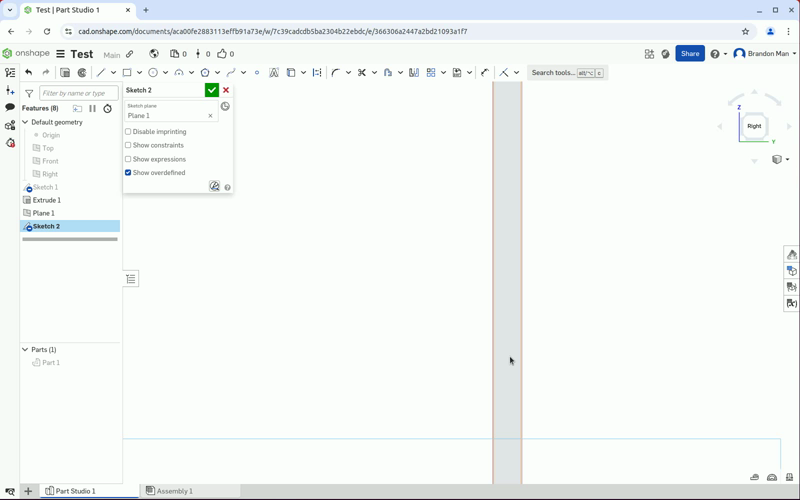
scroll(-6)
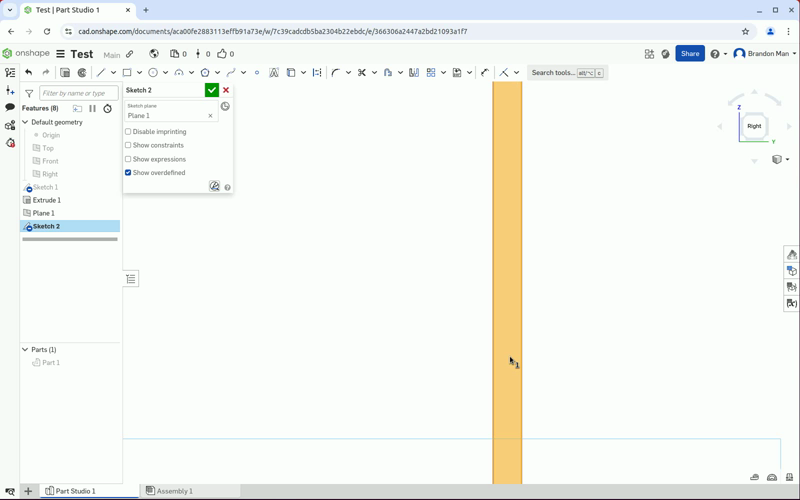
scroll(-6)
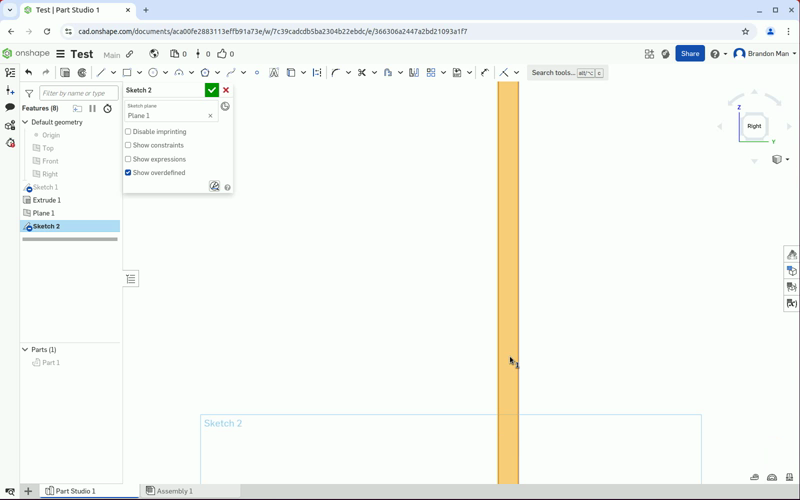
scroll(-6)
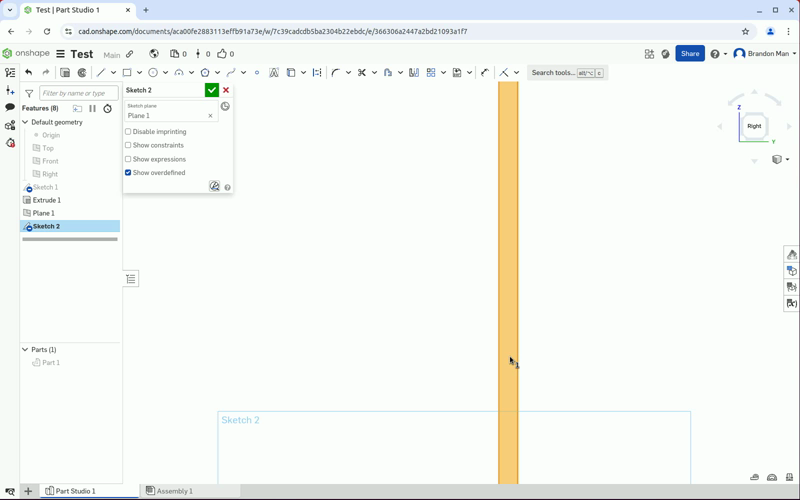
scroll(-6)
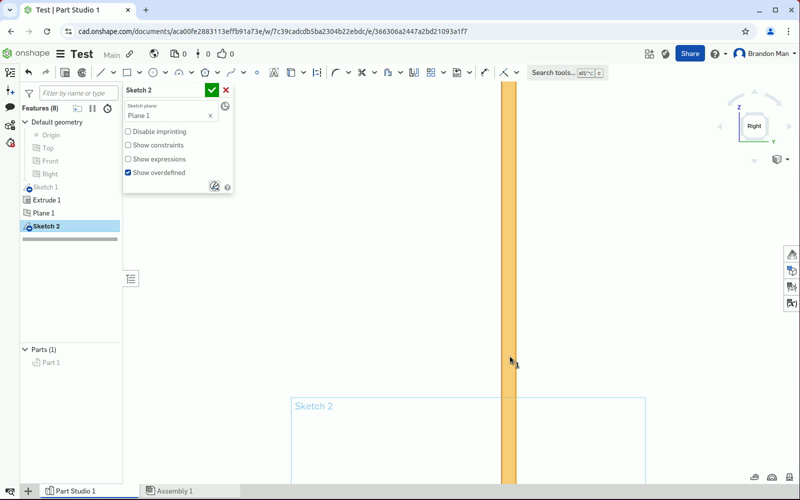
scroll(-6)
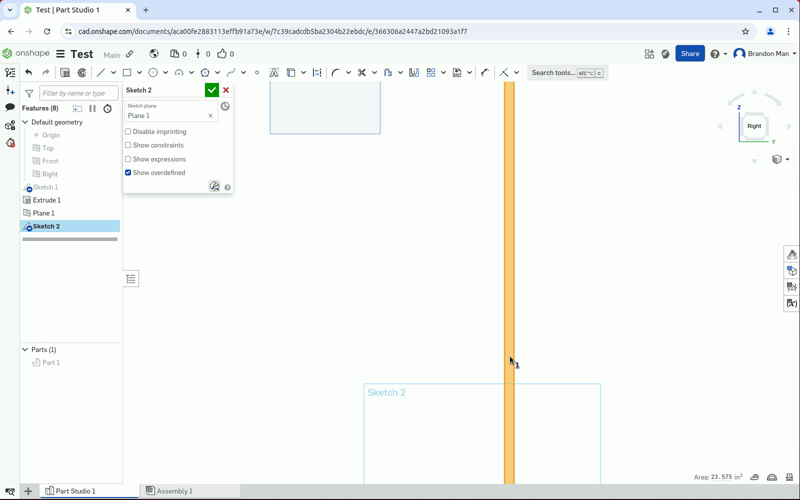
scroll(-6)
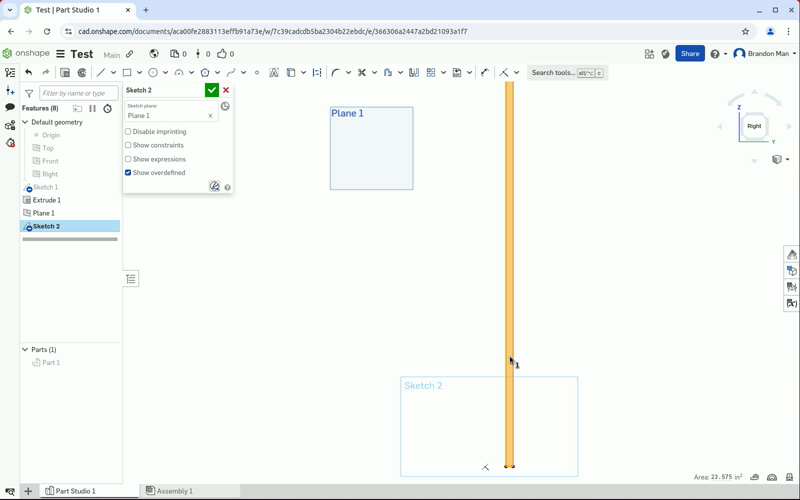
scroll(-6)
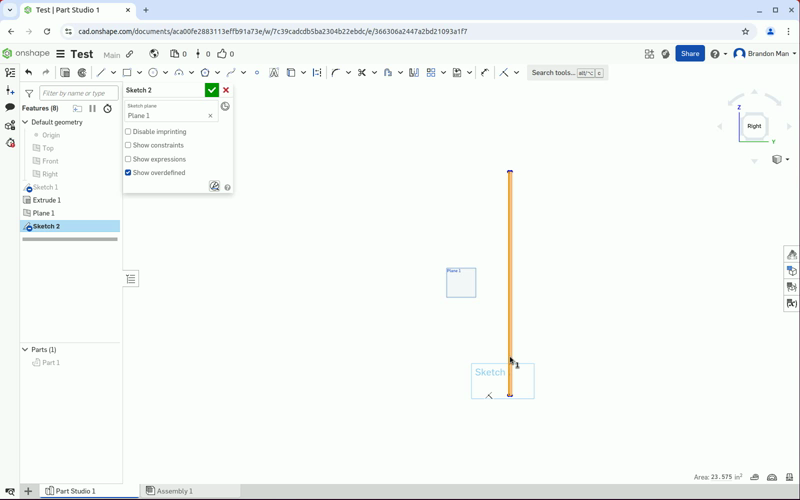
mouse_move(73, 352)
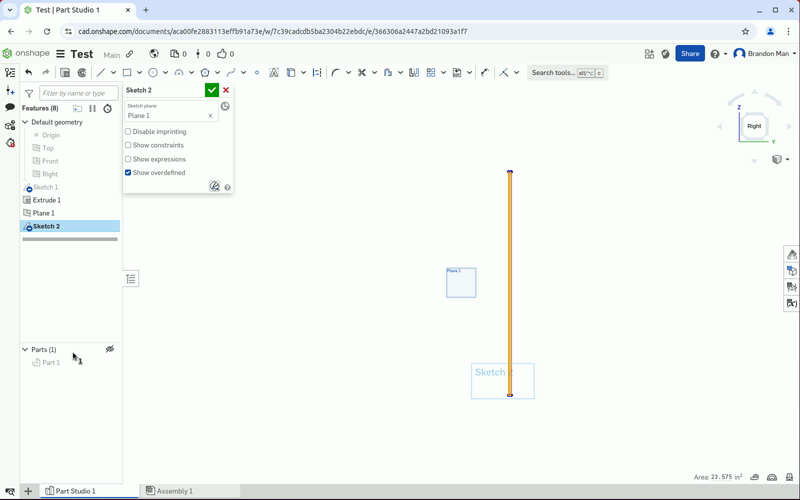
key(shift+y)
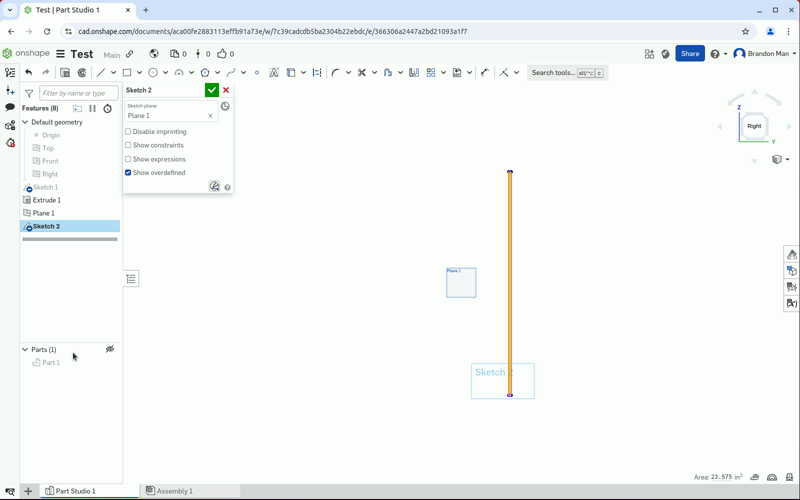
key(shift+e)
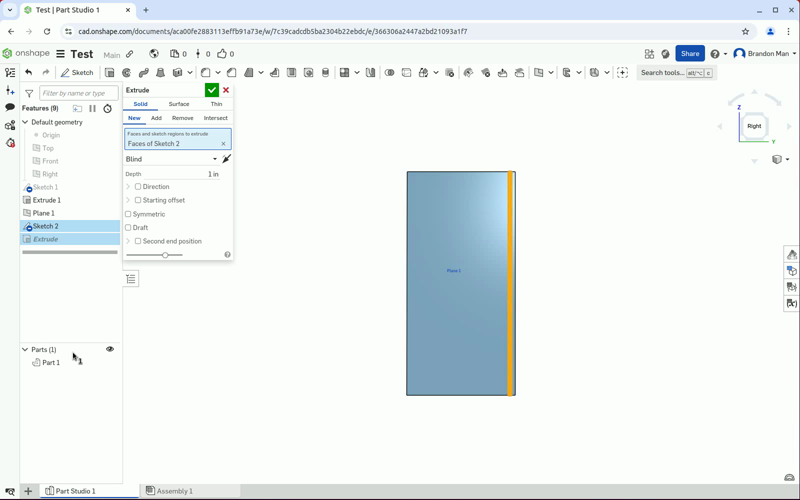
mouse_move(143, 106)
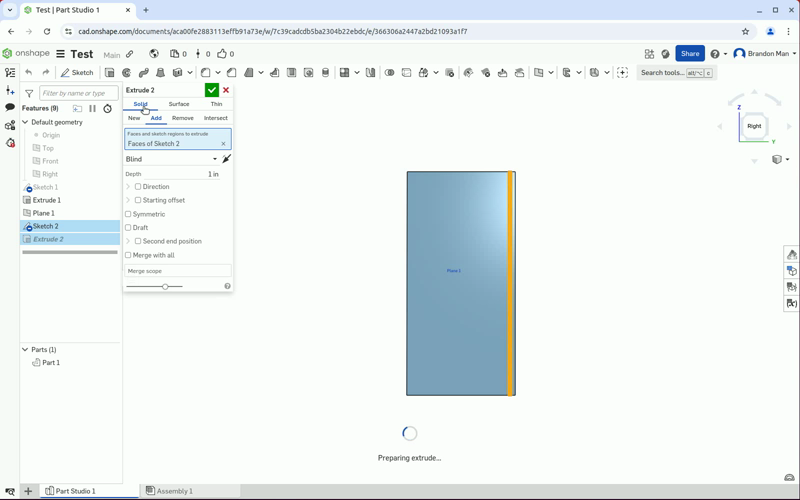
click(143, 106)
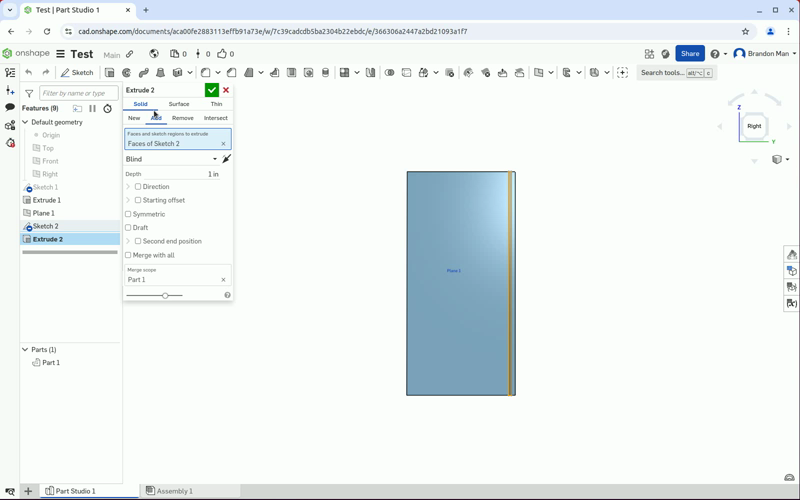
mouse_move(186, 120)
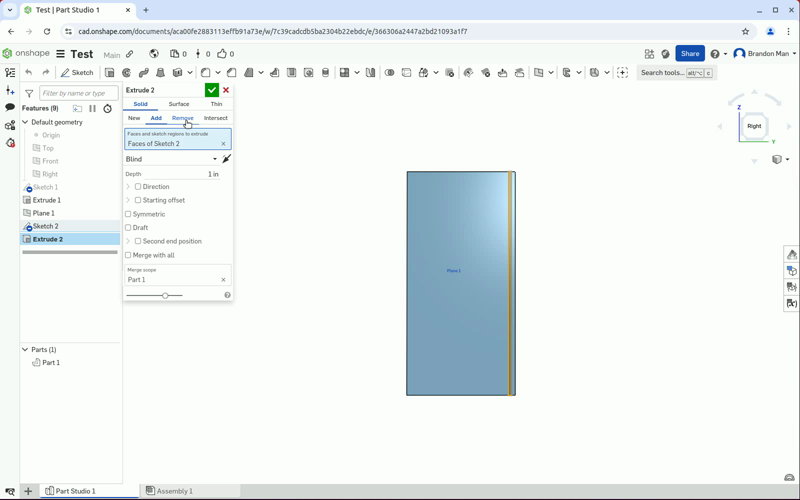
click(186, 120)
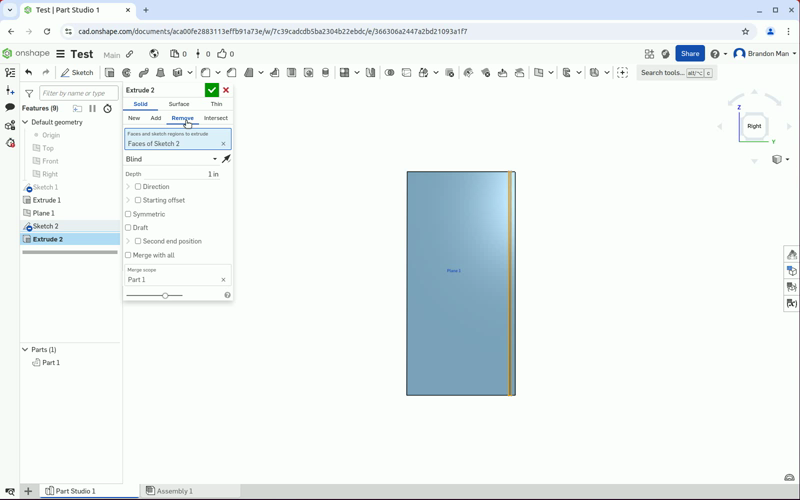
key(tab, 4)
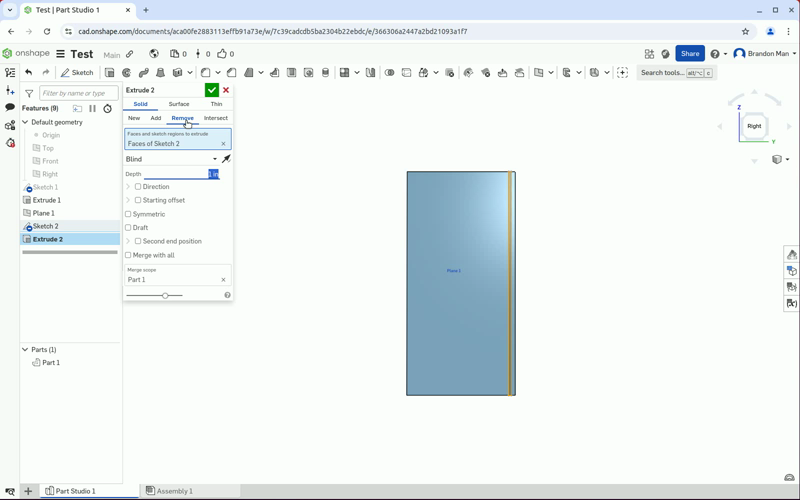
text(0.241)
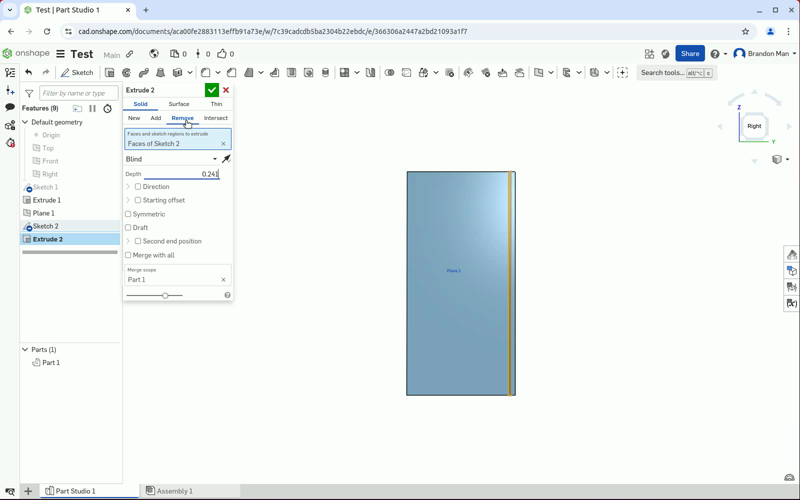
key(tab, 6)
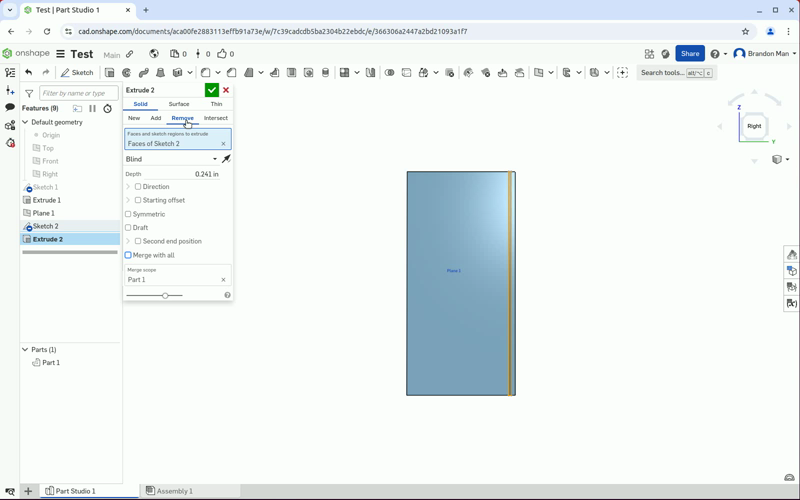
key(space)
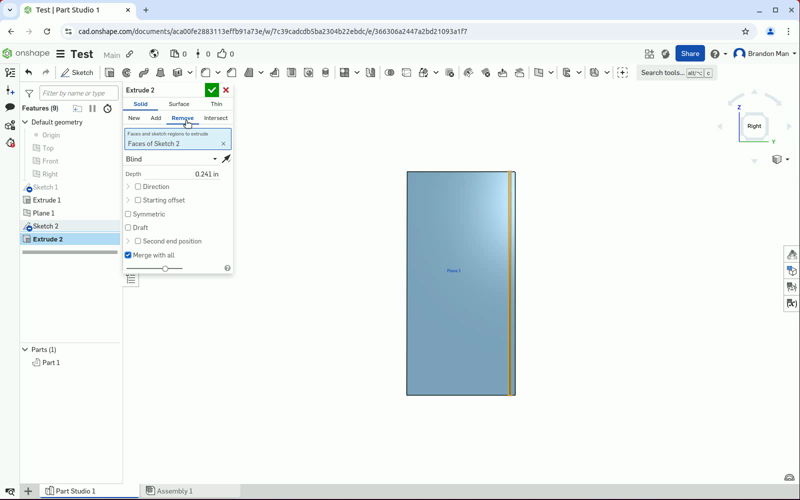
key(enter)
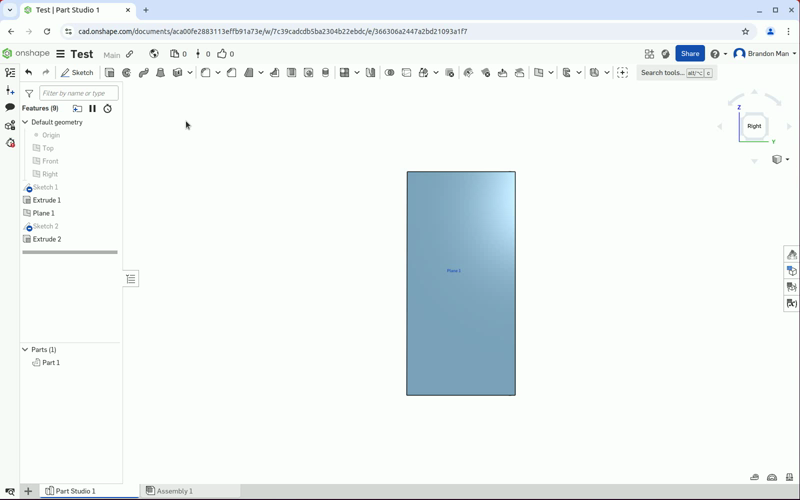
key(shift+h)
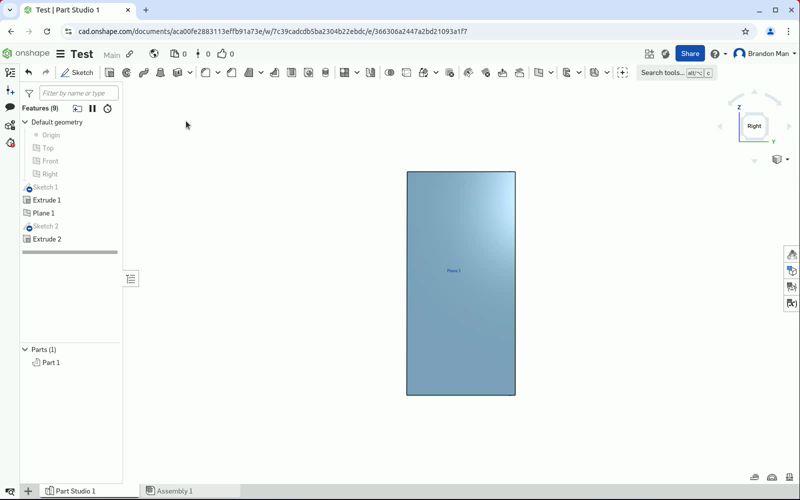
key(shift+h)
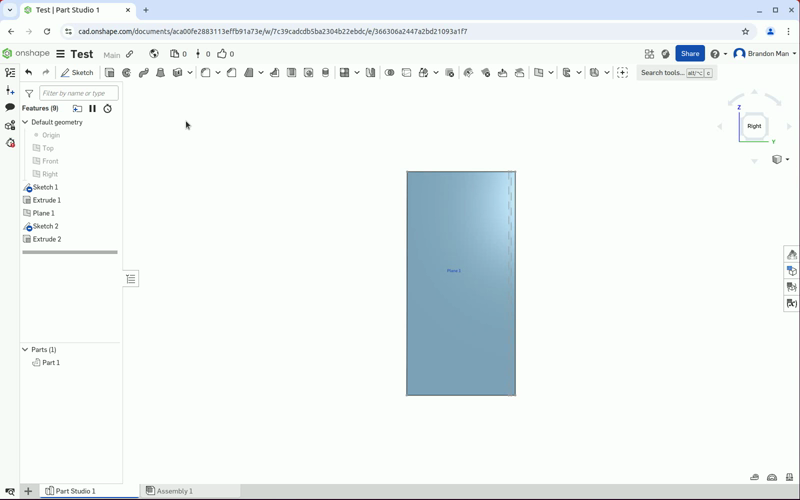
key(shift+7)
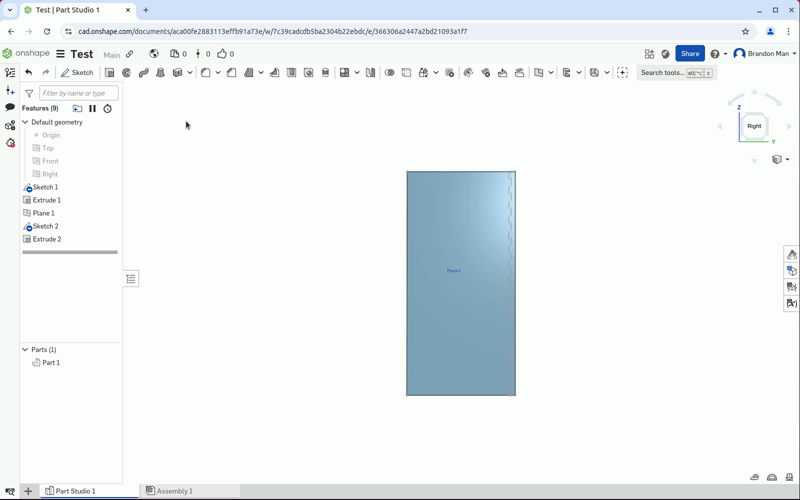
key(right, 2)
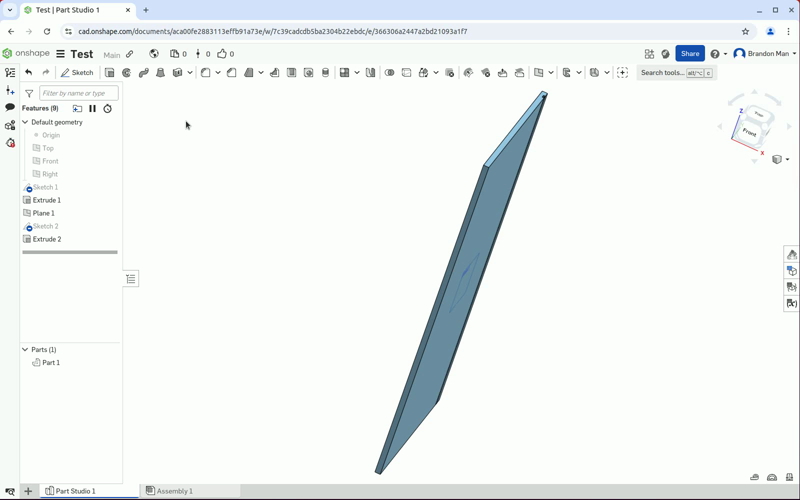
key(down, 2)
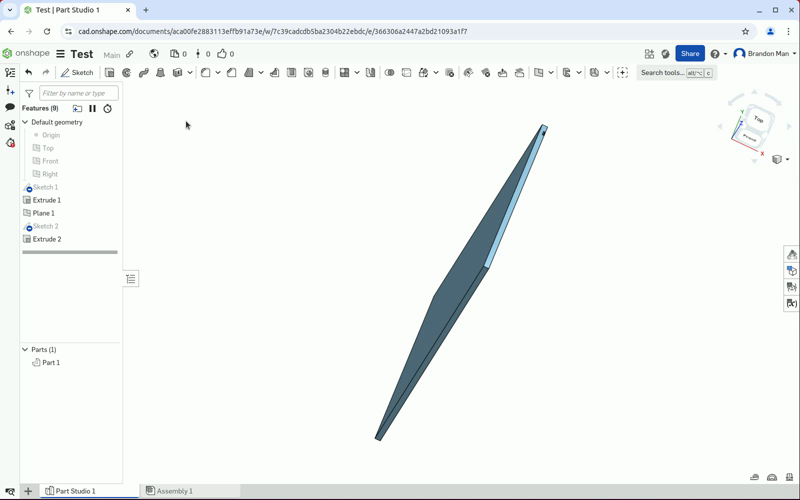
key(up, 2)
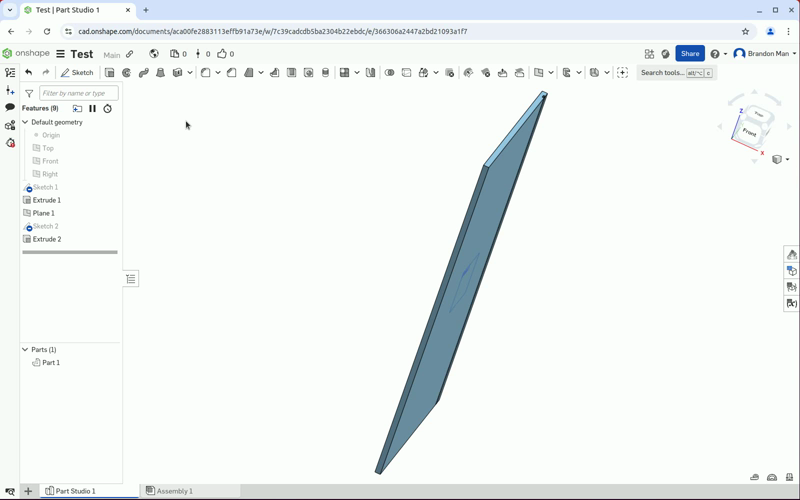
key(left, 2)
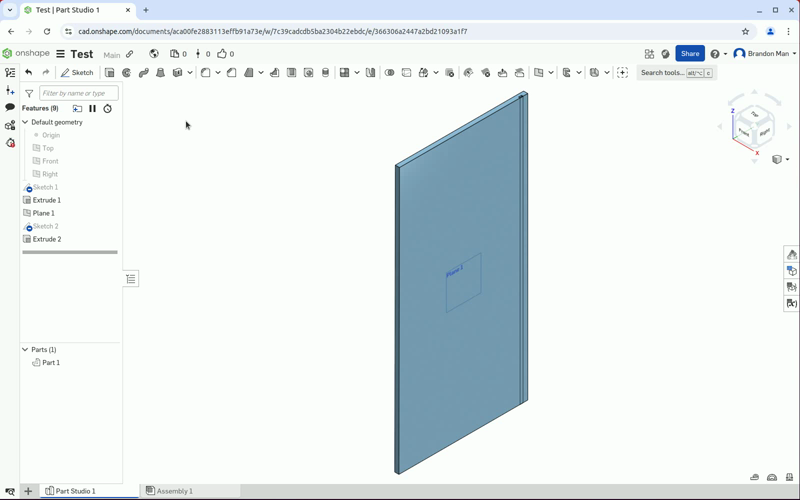
mouse_move(73, 189)
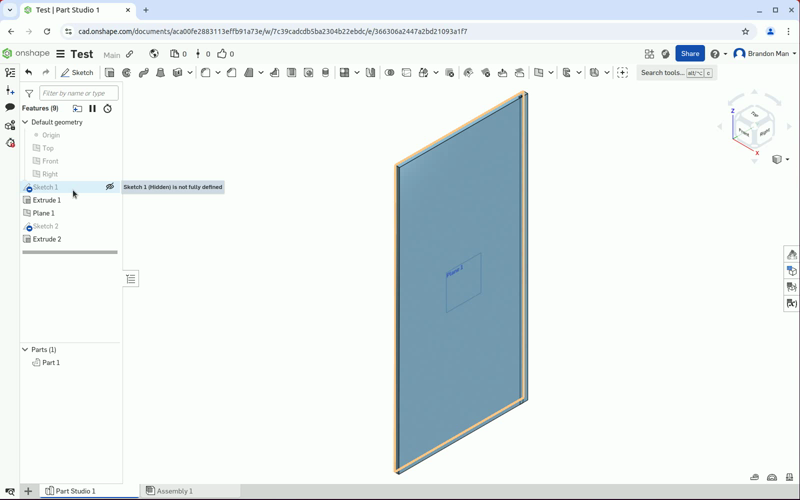
click(73, 189)